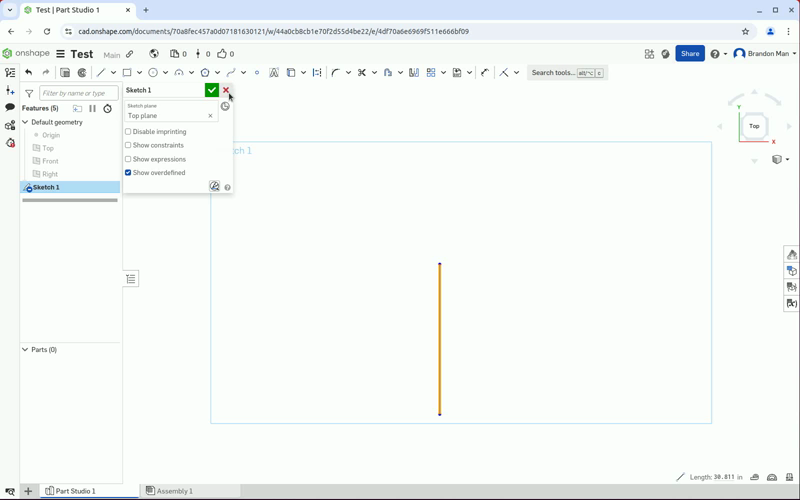
key(shift+h)
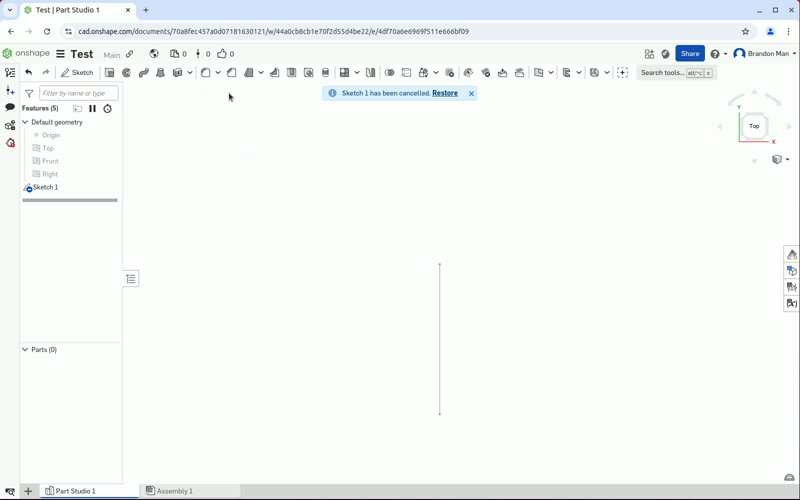
key(shift+s)
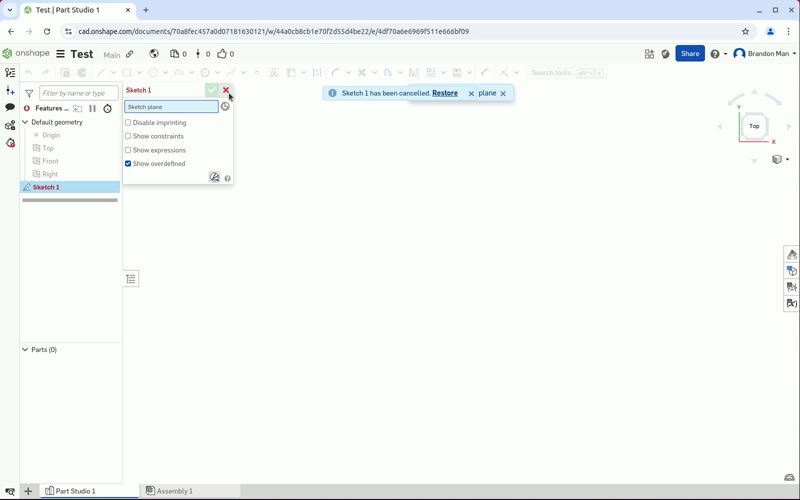
mouse_move(73, 150)
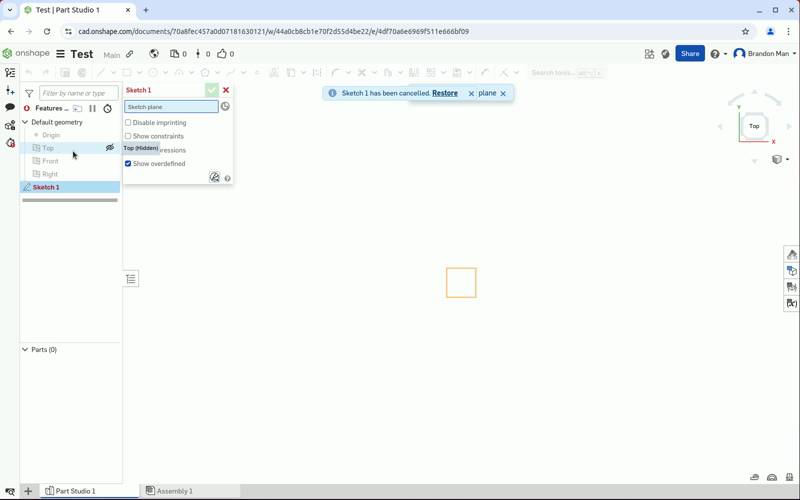
click(73, 150)
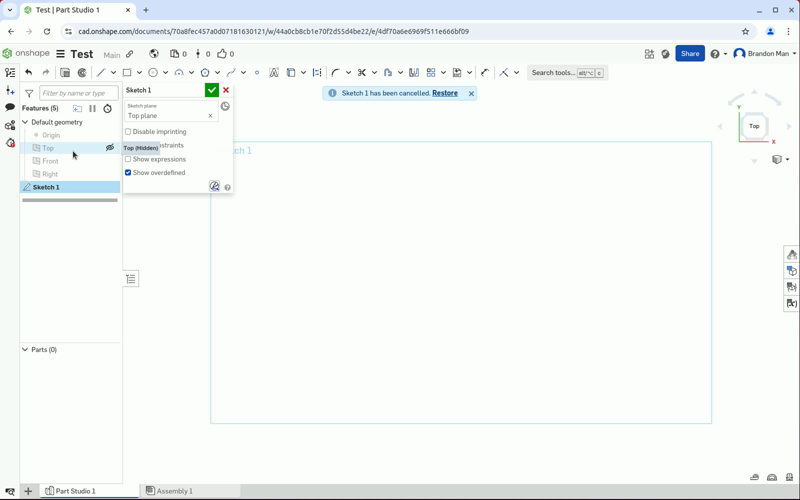
mouse_move(73, 352)
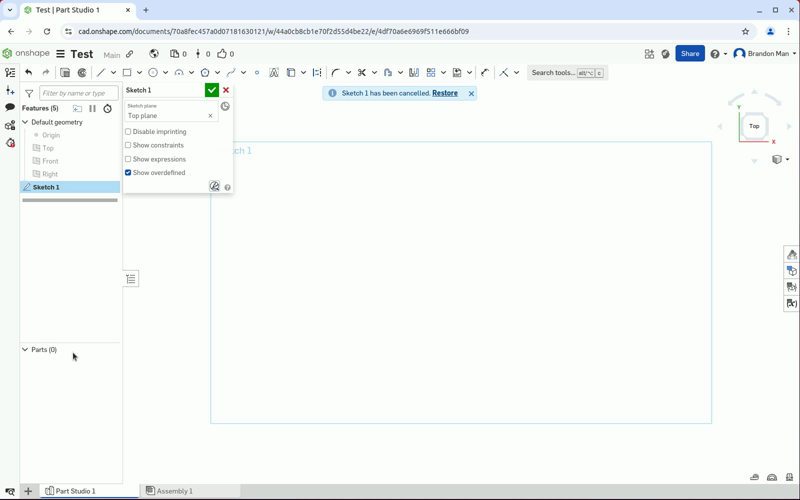
key(y)
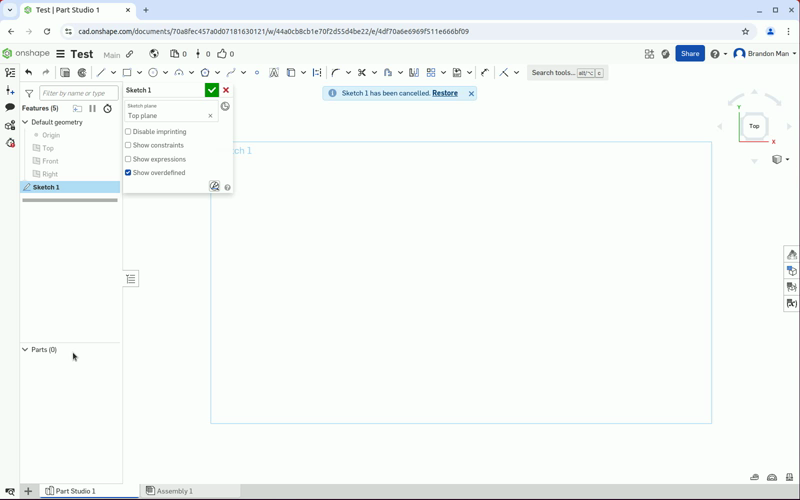
key(c)
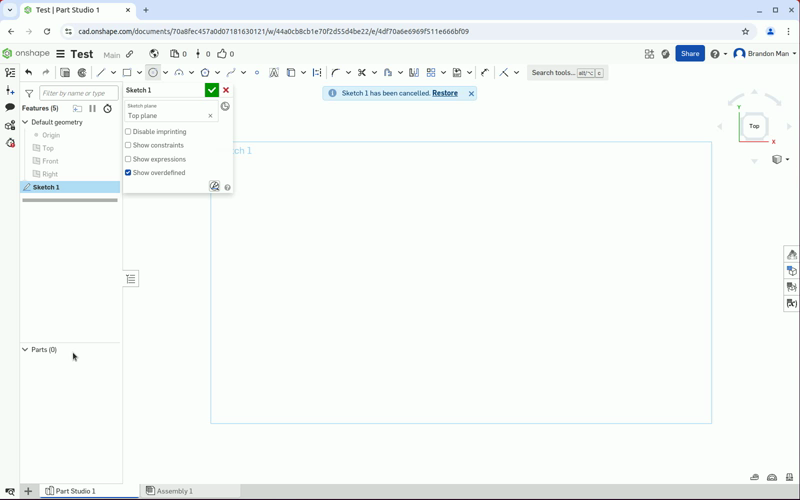
key_down(shift)
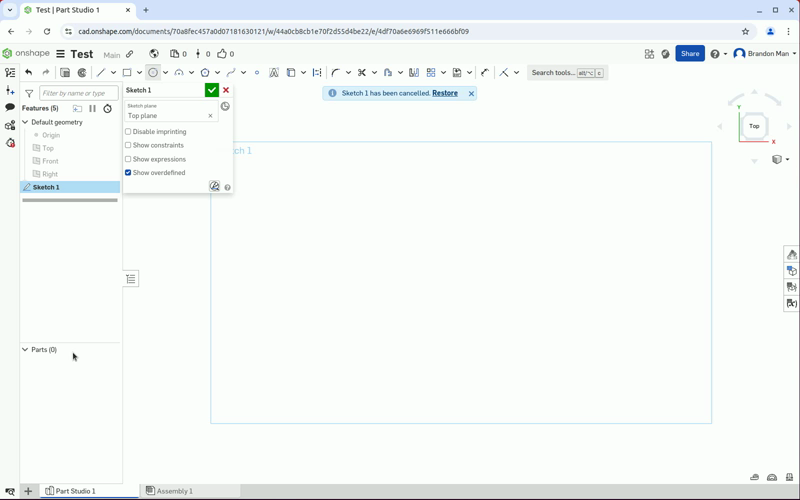
mouse_move(461, 282)
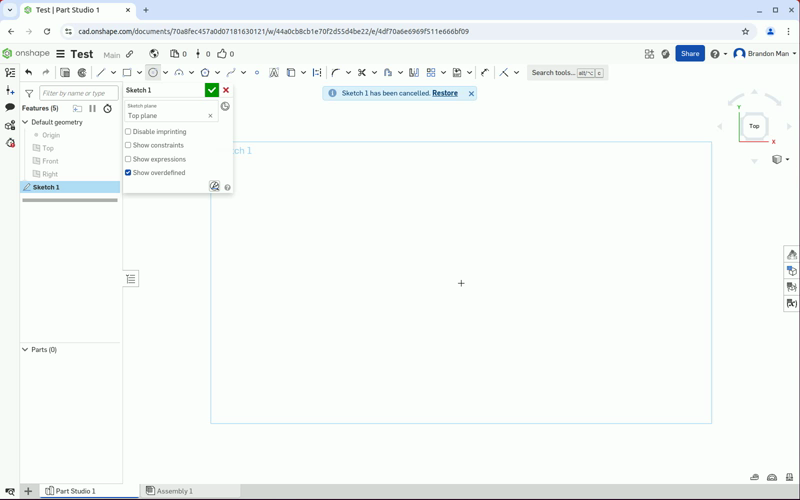
click(461, 282)
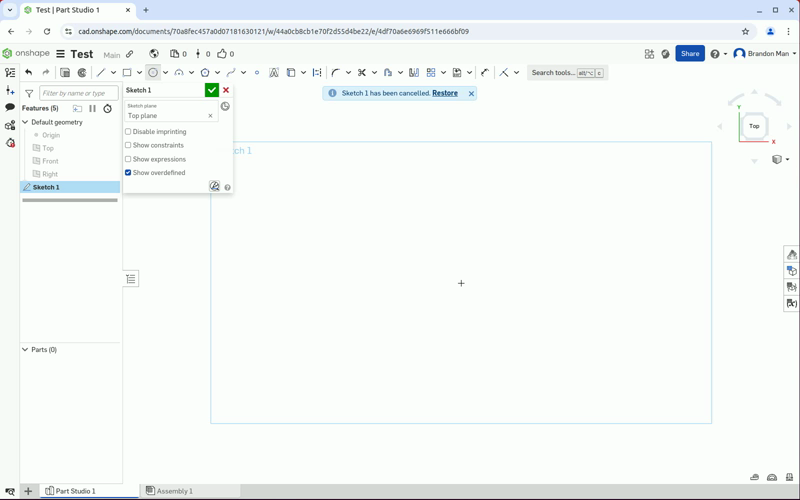
key_up(shift)
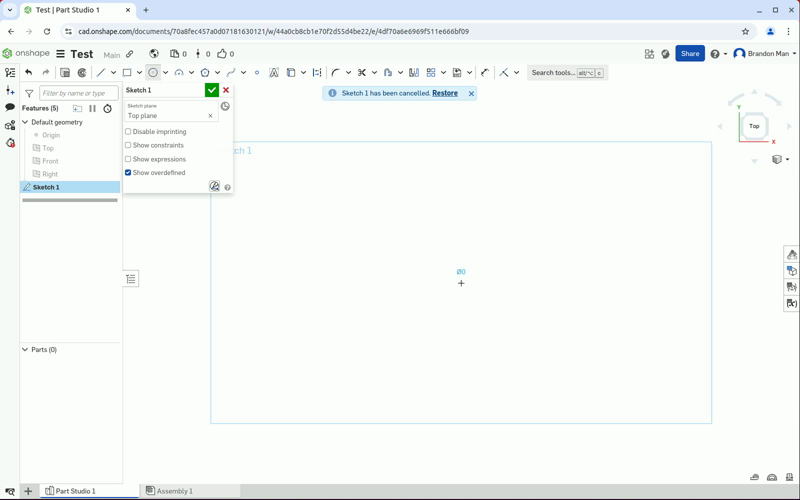
mouse_move(547, 282)
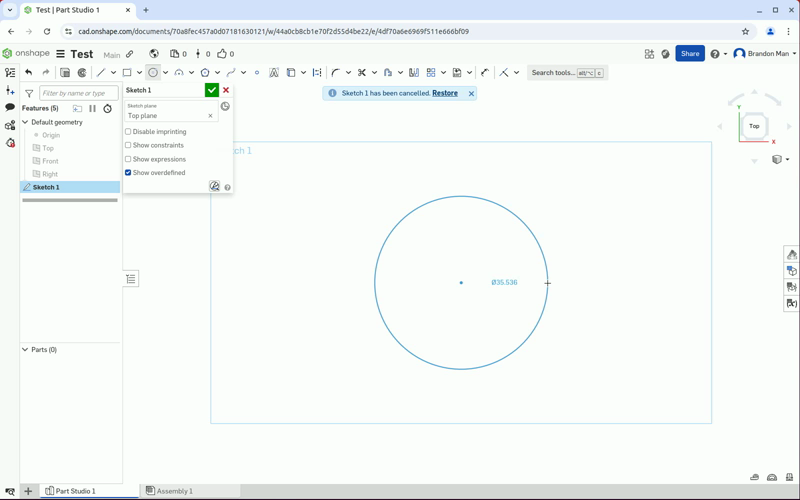
click(547, 282)
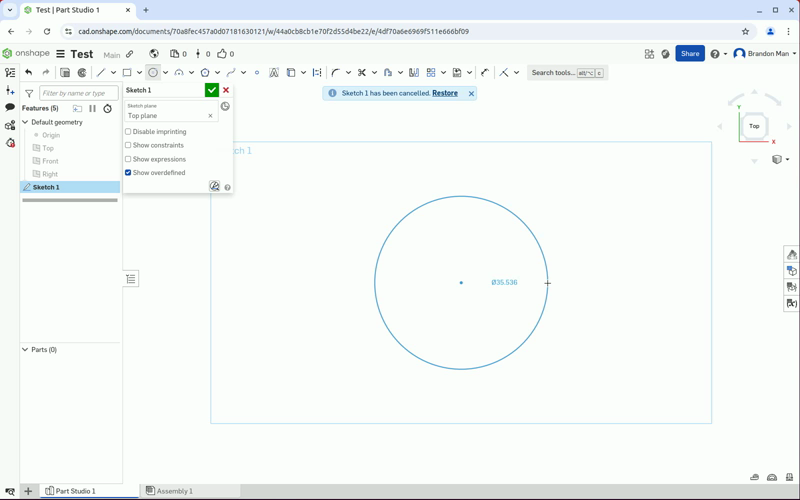
key(esc)
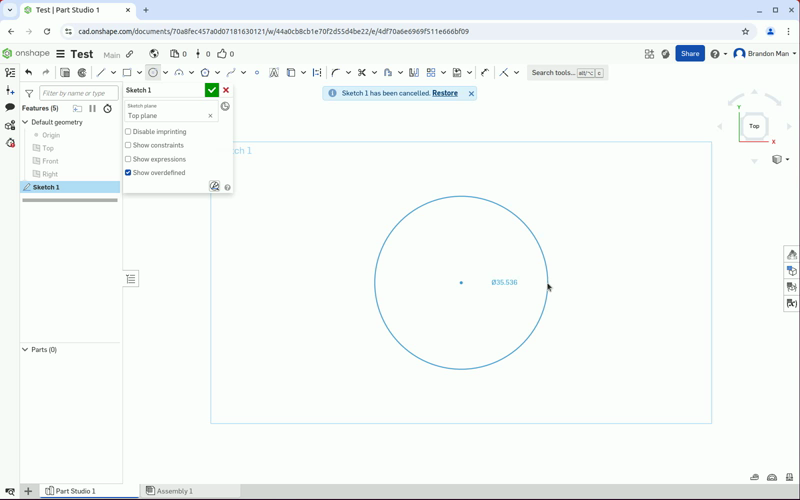
key(c)
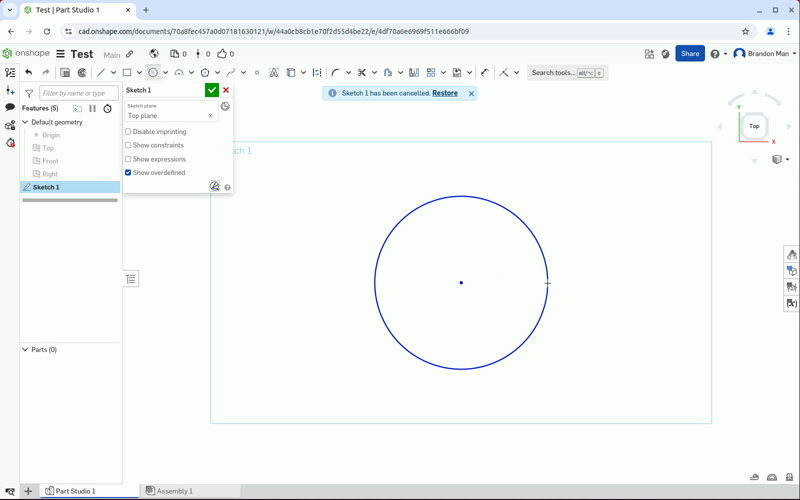
key_down(shift)
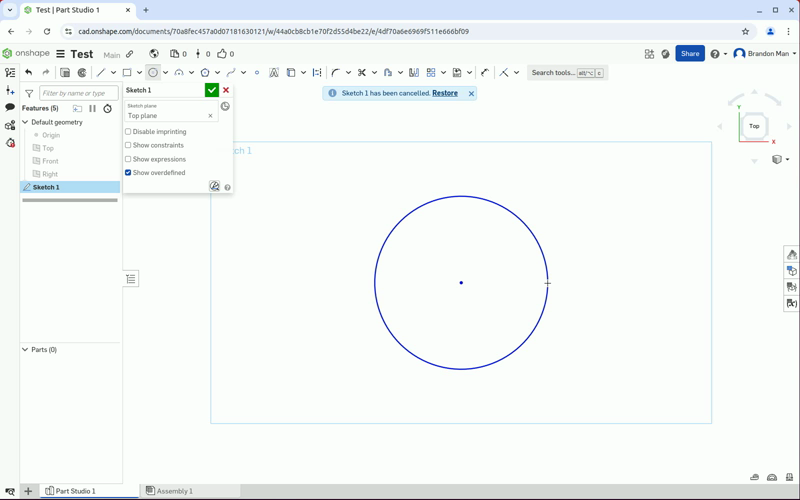
mouse_move(461, 297)
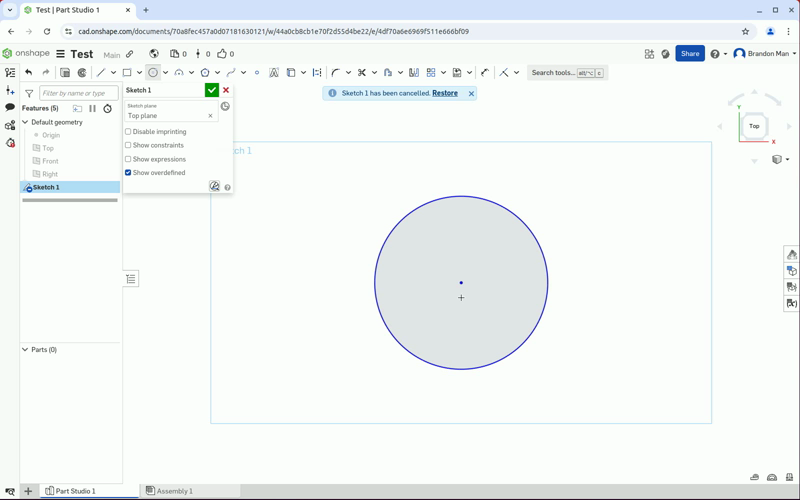
click(461, 297)
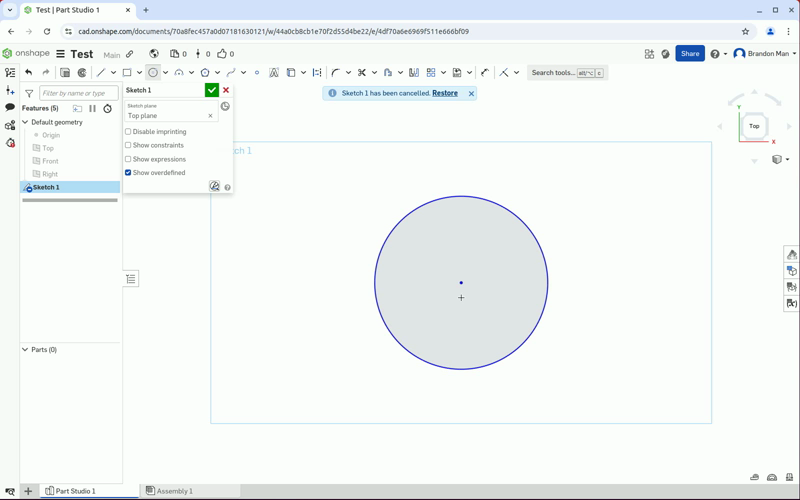
key_up(shift)
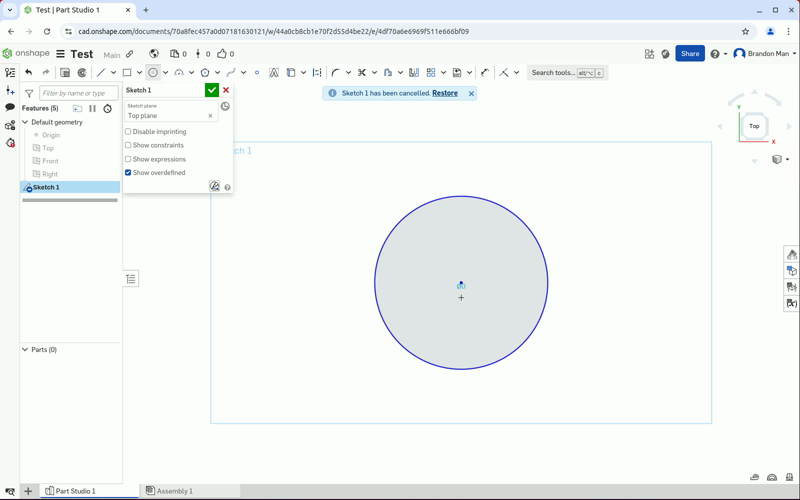
mouse_move(474, 297)
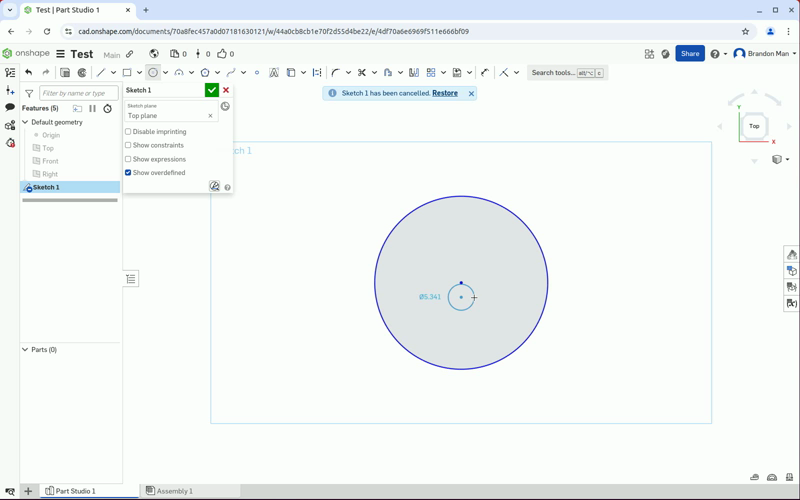
click(474, 297)
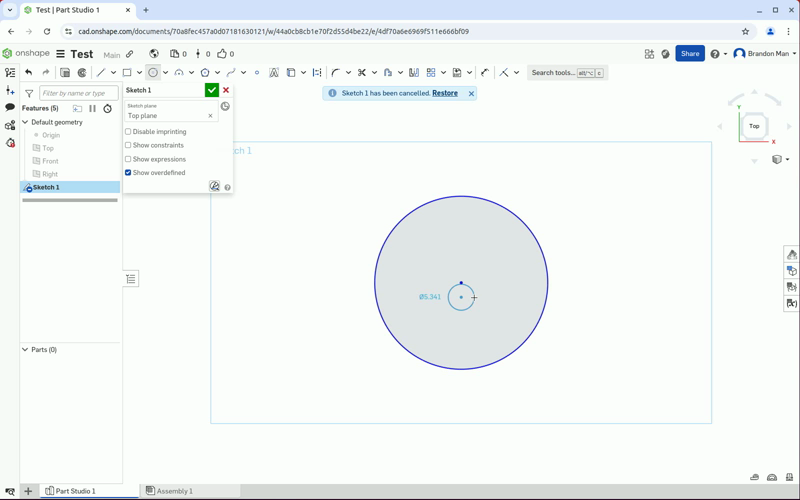
key(esc)
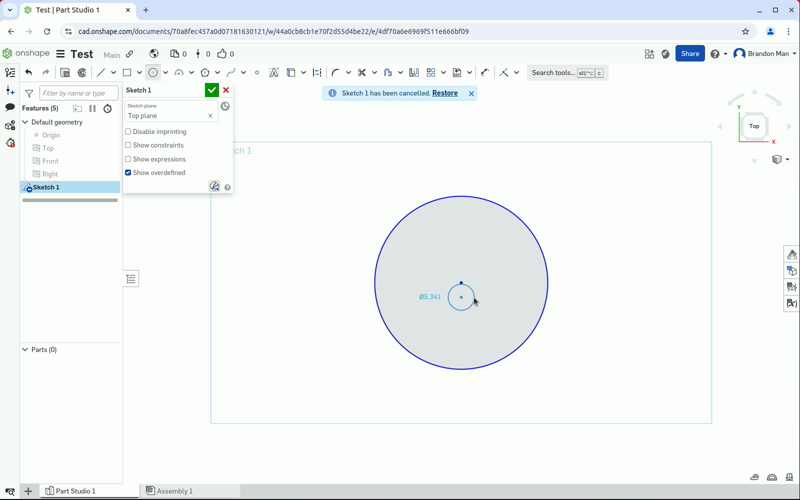
mouse_move(404, 286)
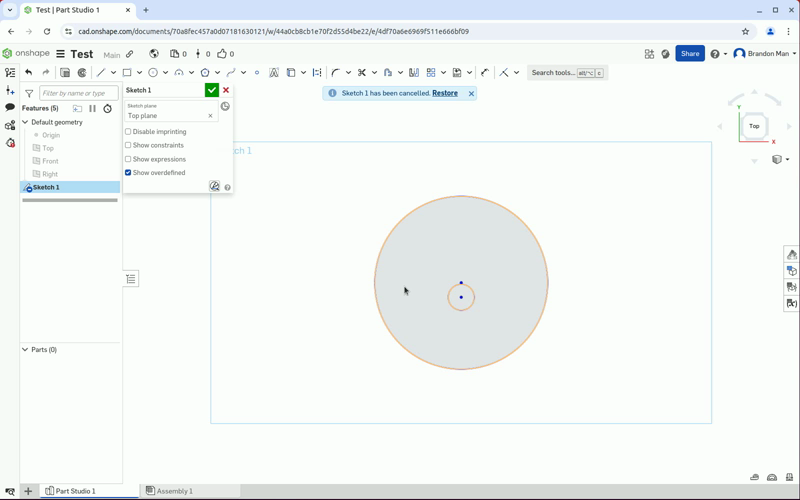
click(404, 286)
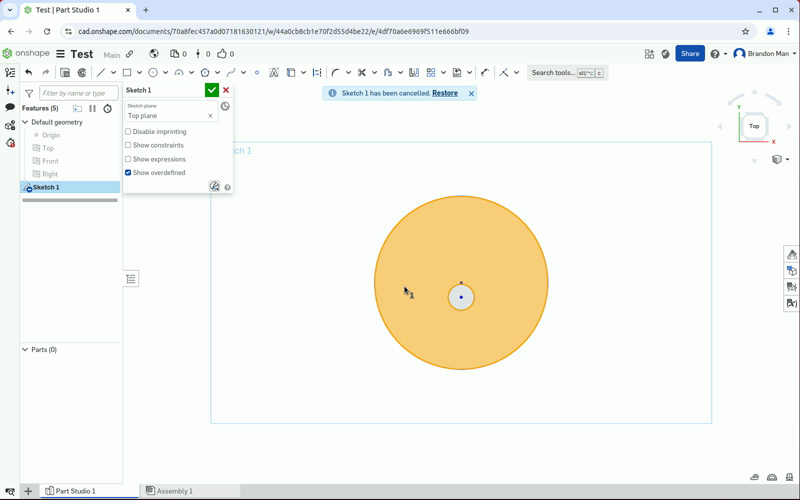
mouse_move(73, 352)
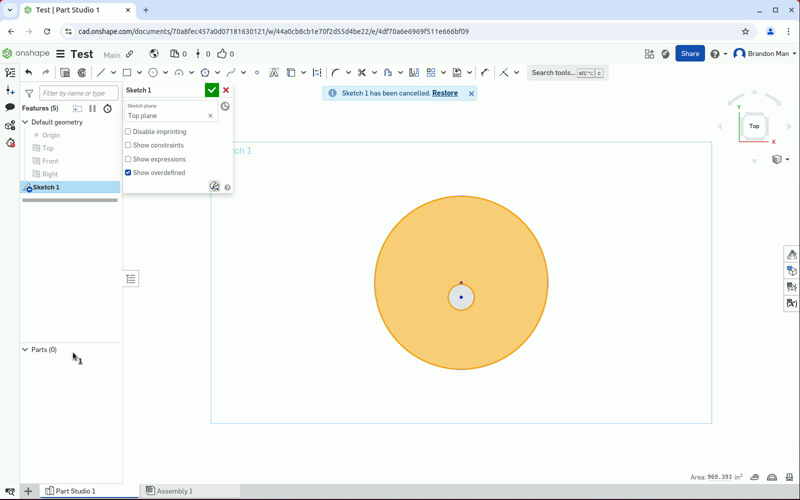
key(shift+y)
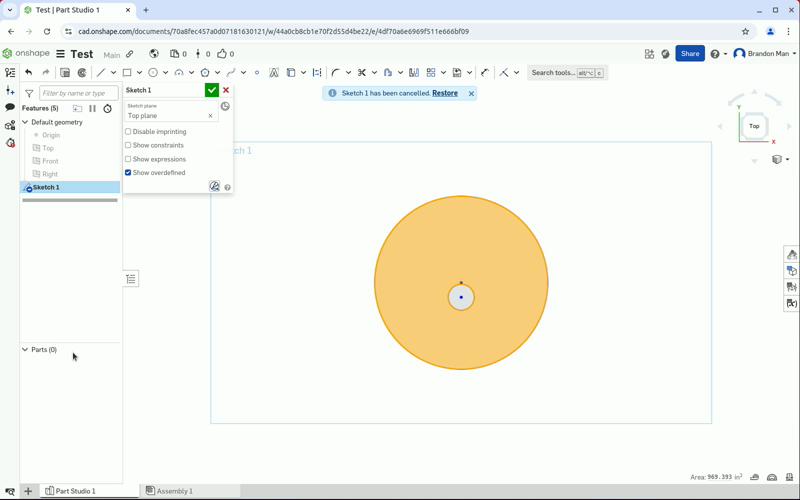
key(shift+e)
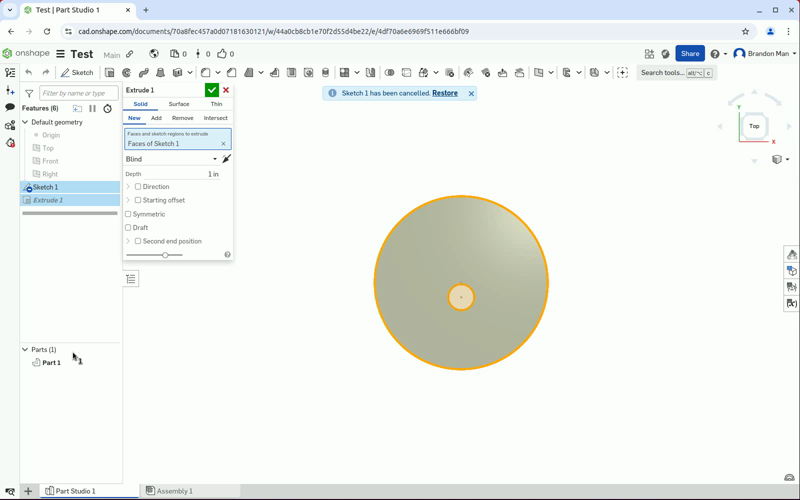
mouse_move(143, 106)
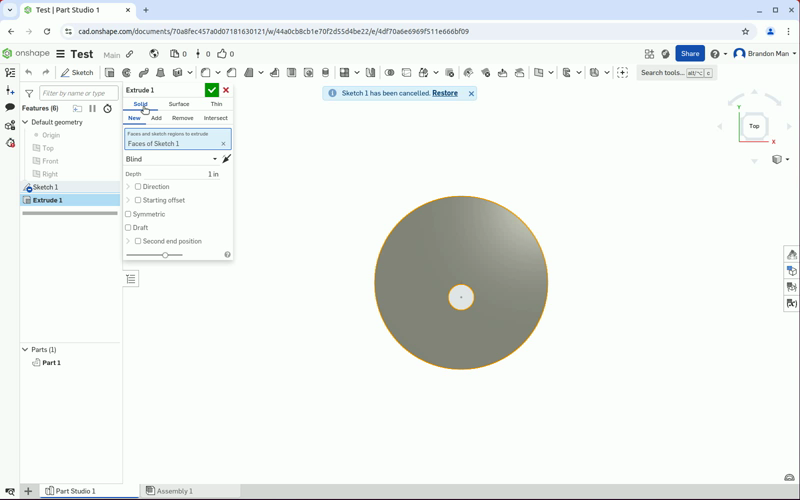
click(143, 106)
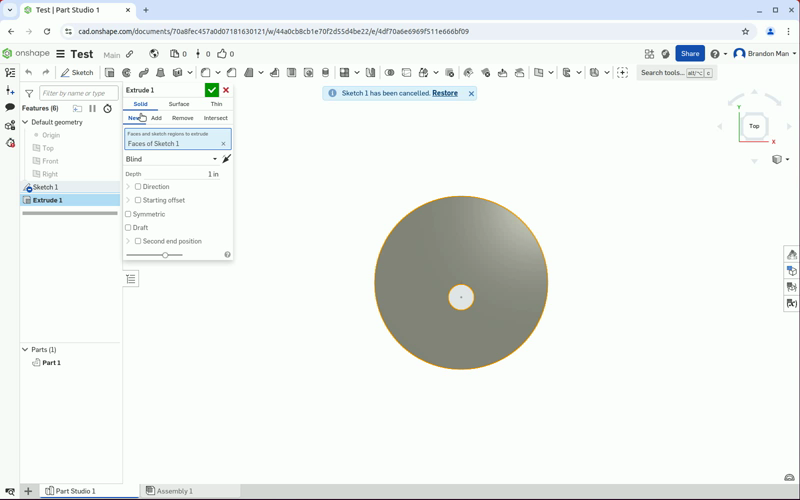
mouse_move(137, 120)
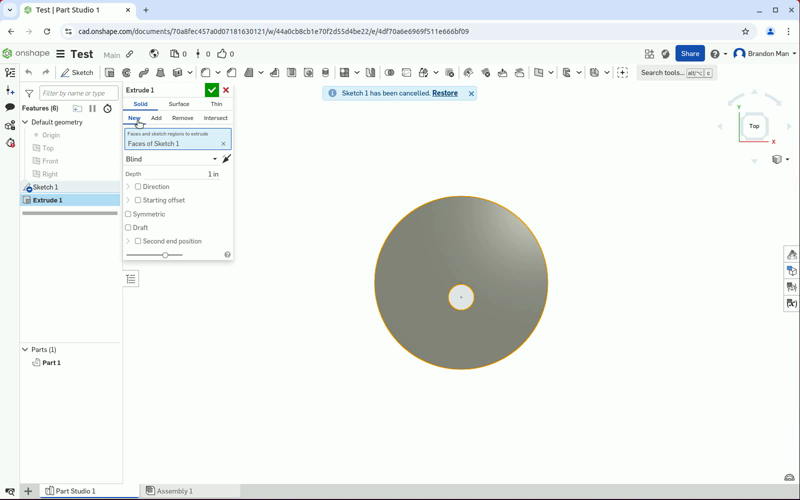
click(137, 120)
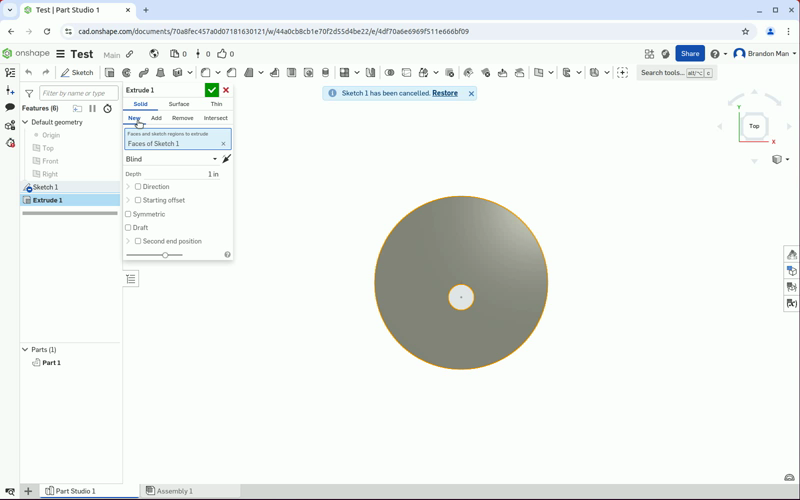
key(tab, 4)
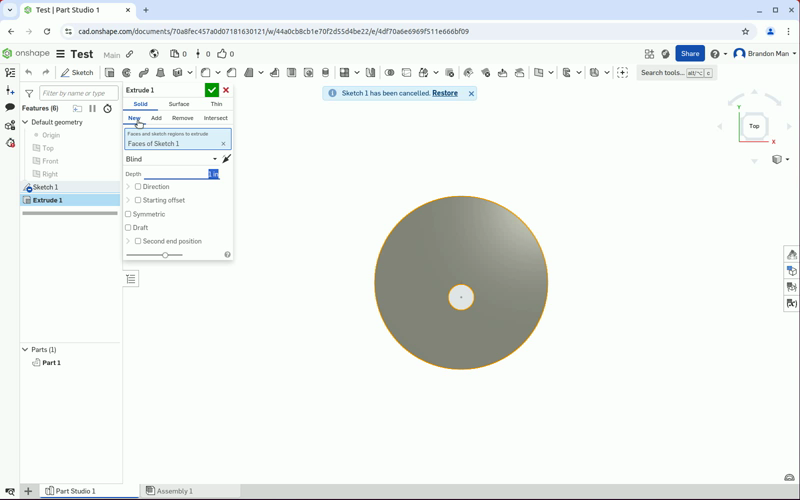
text(21.423)
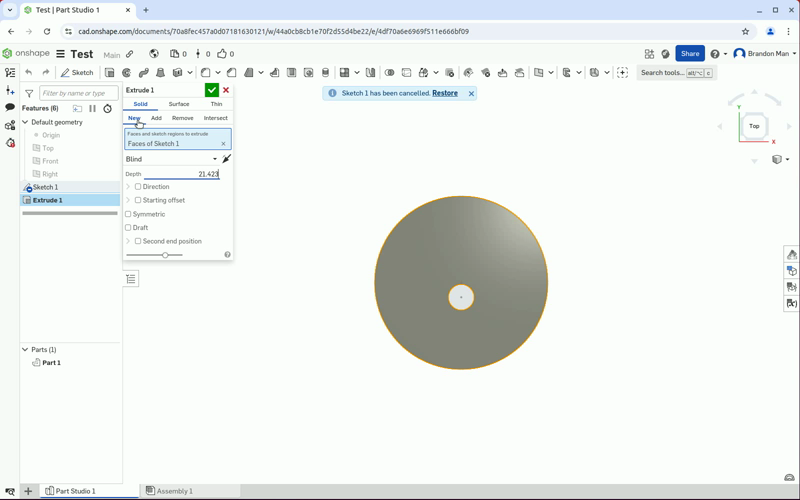
key(enter)
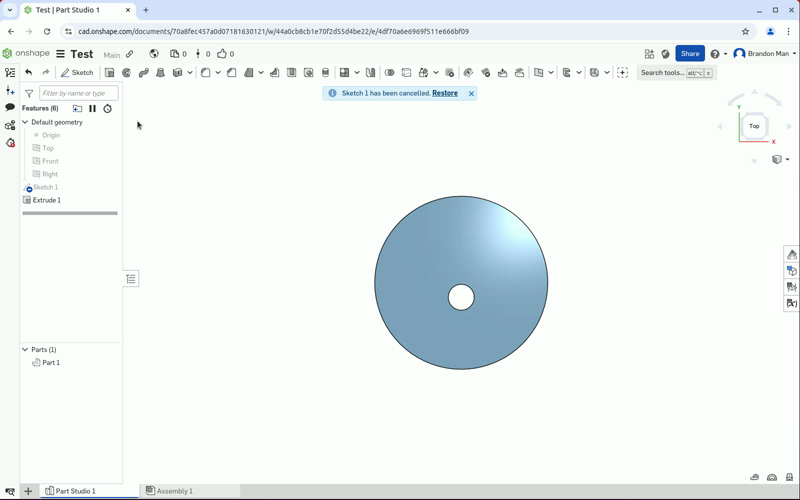
key(shift+h)
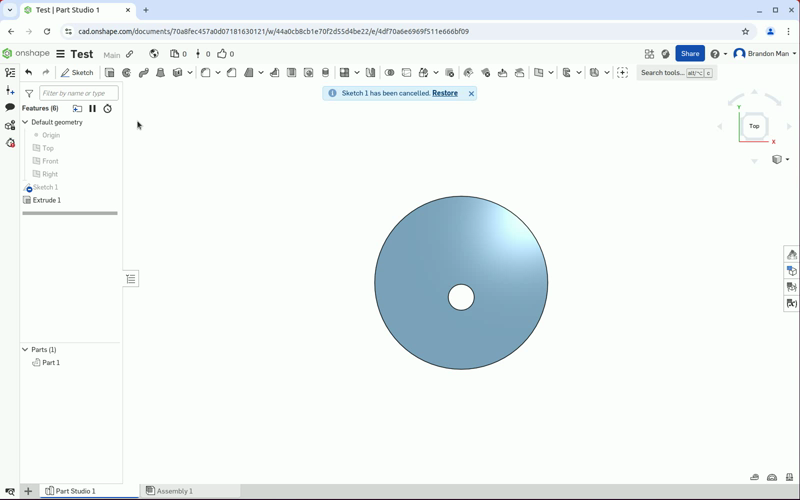
key(shift+h)
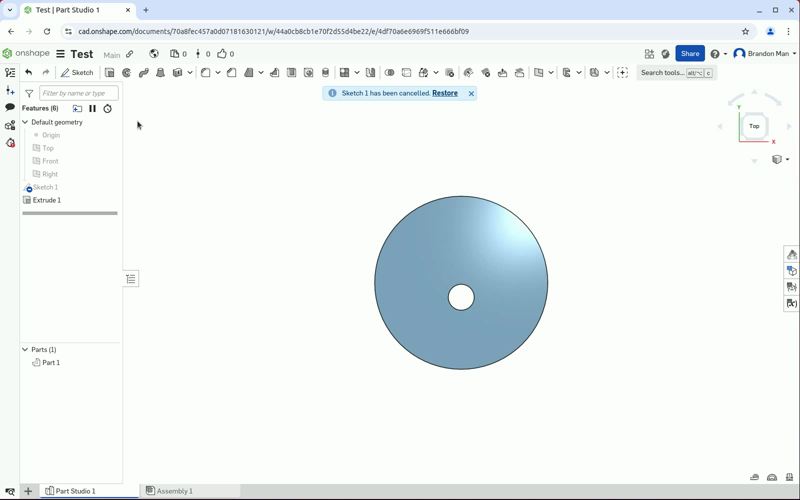
mouse_move(73, 189)
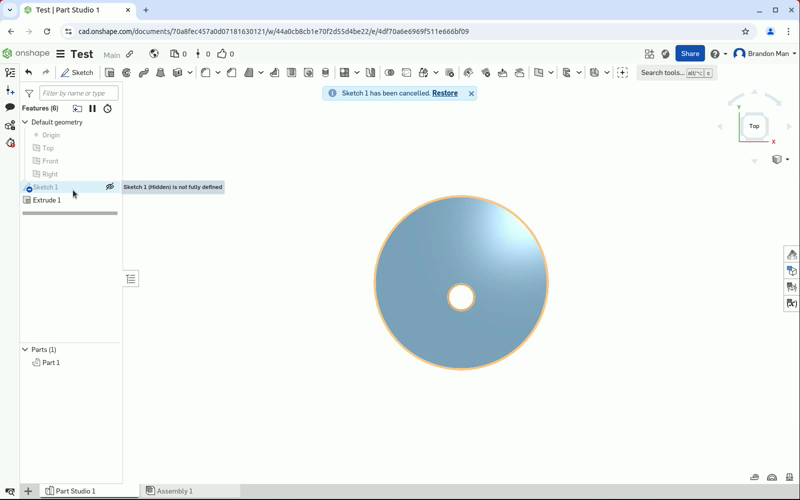
click(73, 189)
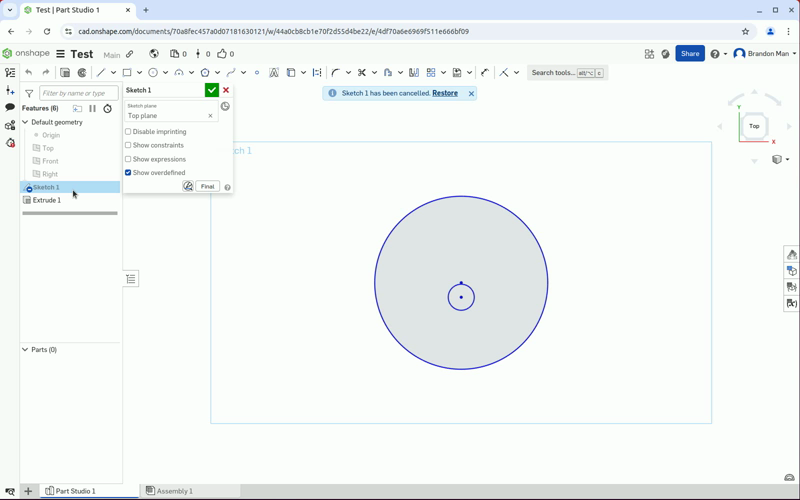
mouse_move(229, 92)
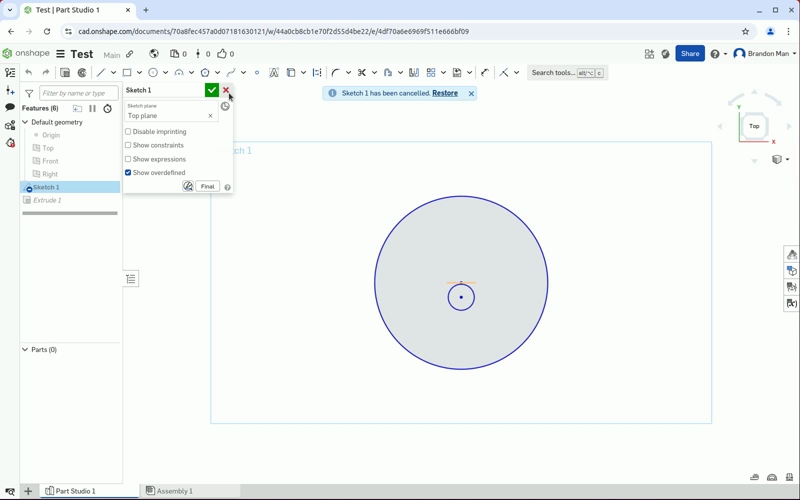
click(229, 92)
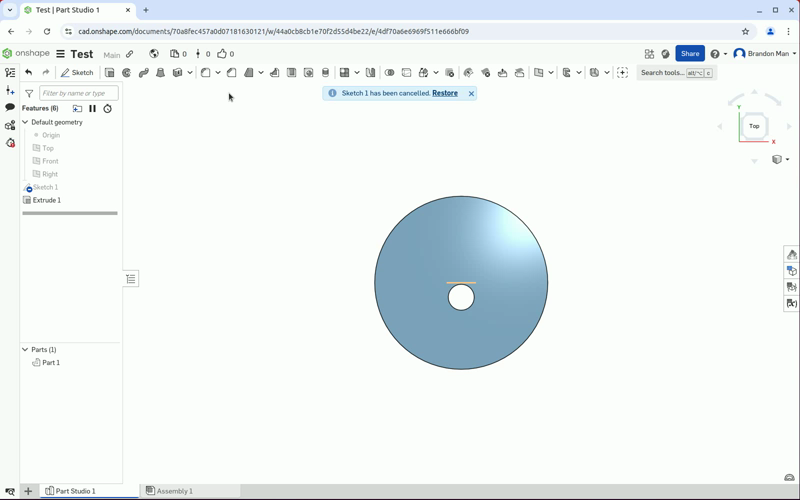
mouse_move(541, 75)
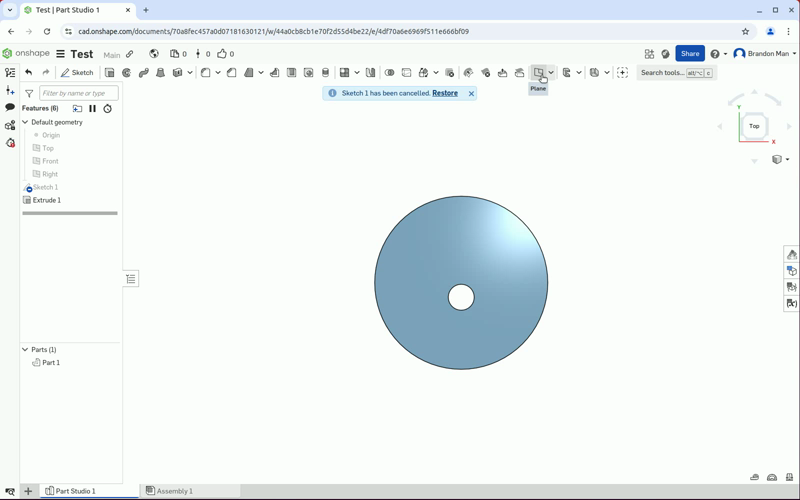
click(541, 75)
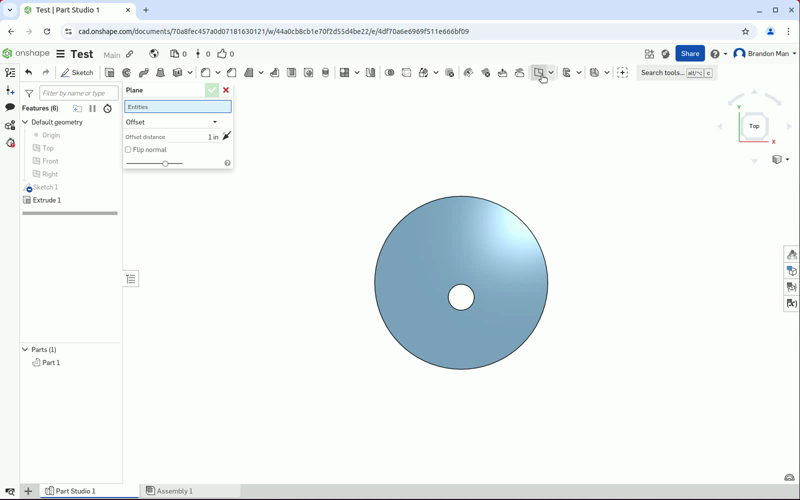
mouse_move(73, 150)
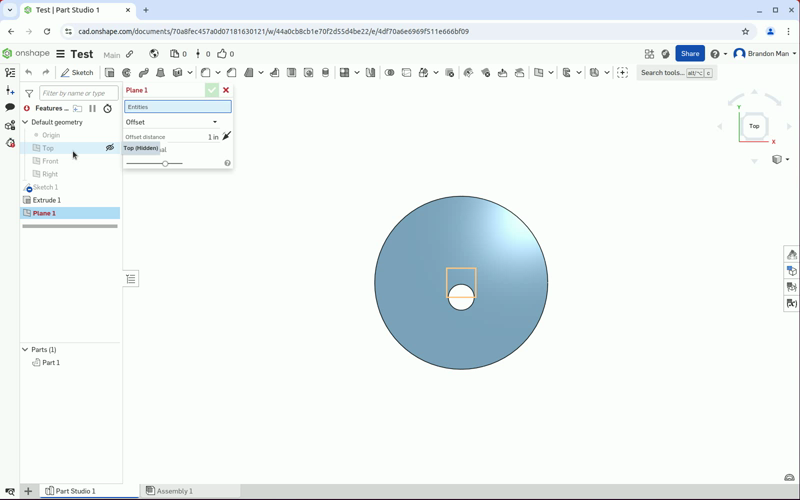
click(73, 150)
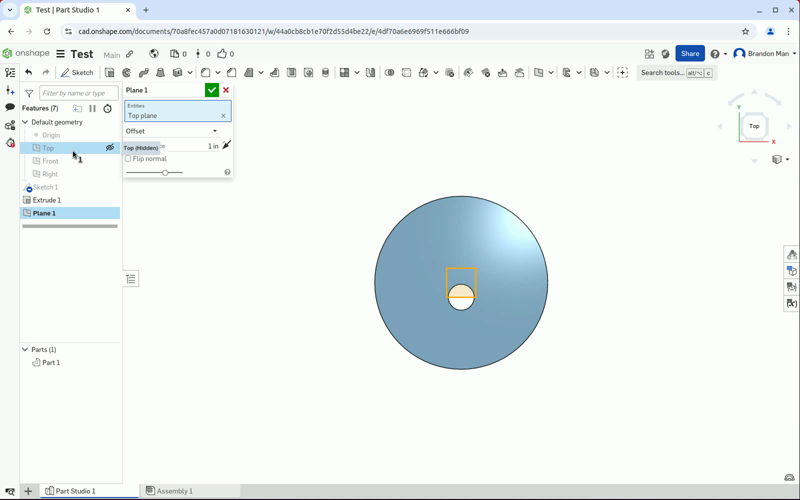
key(tab, 2)
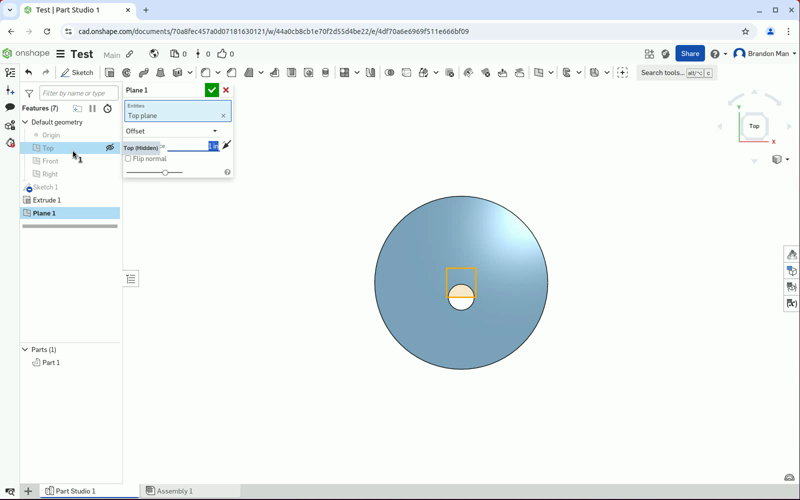
text(21.414)
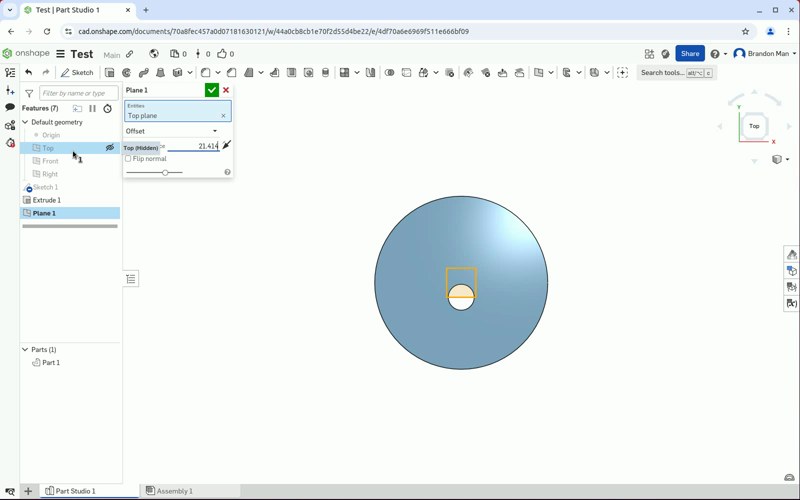
key(enter, 2)
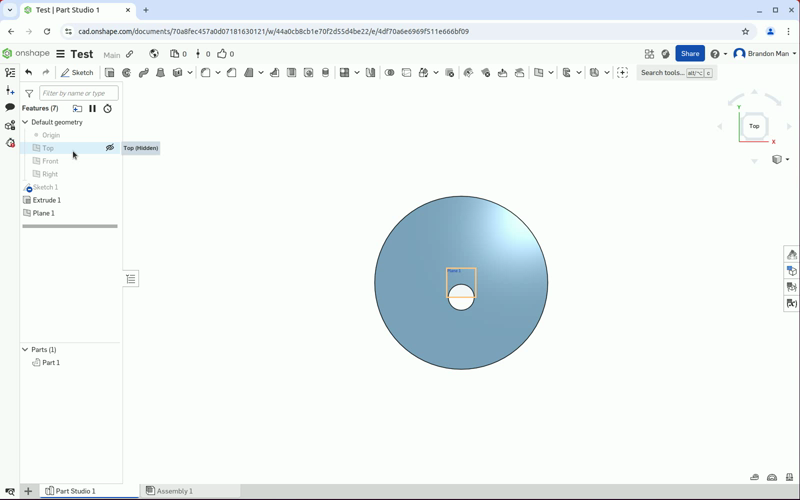
key(shift+s)
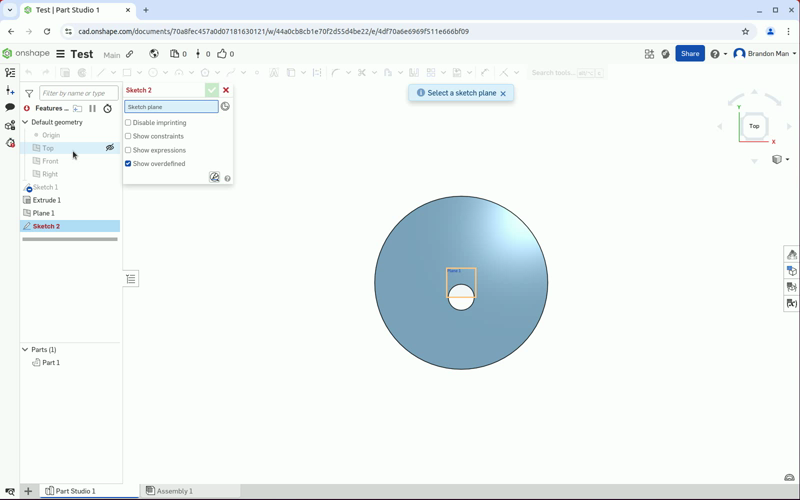
mouse_move(73, 215)
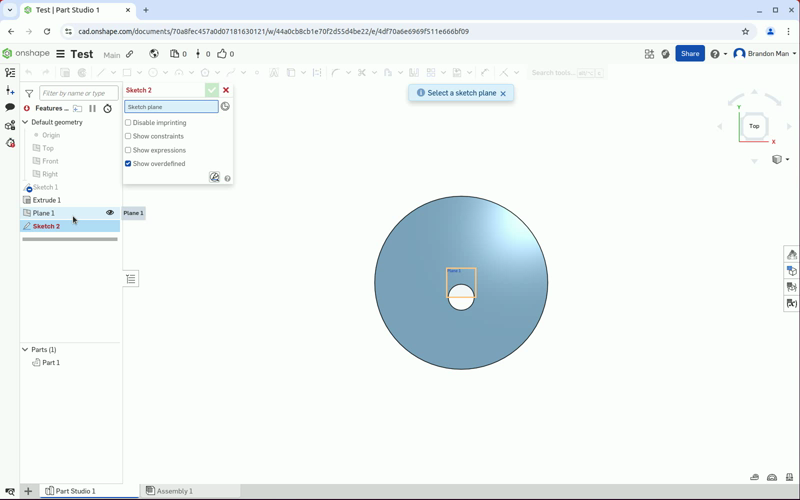
click(73, 215)
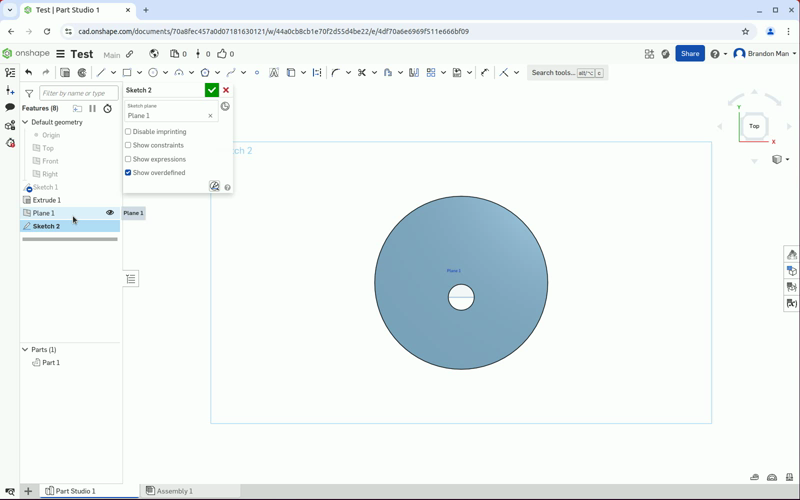
mouse_move(73, 352)
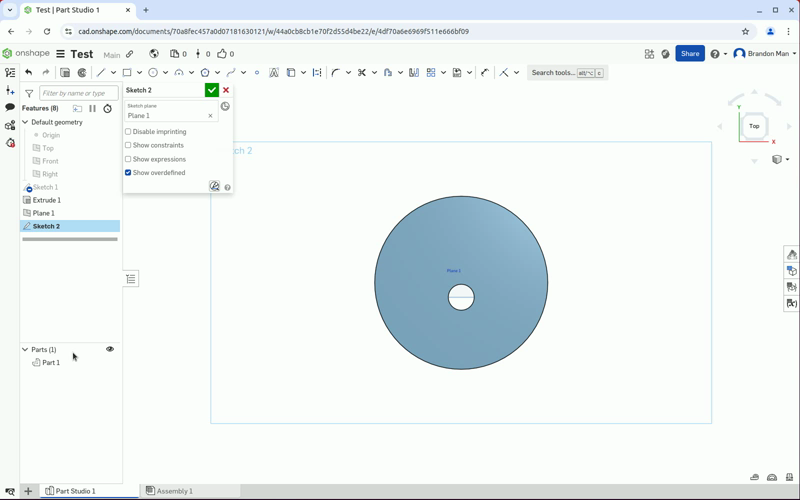
key(y)
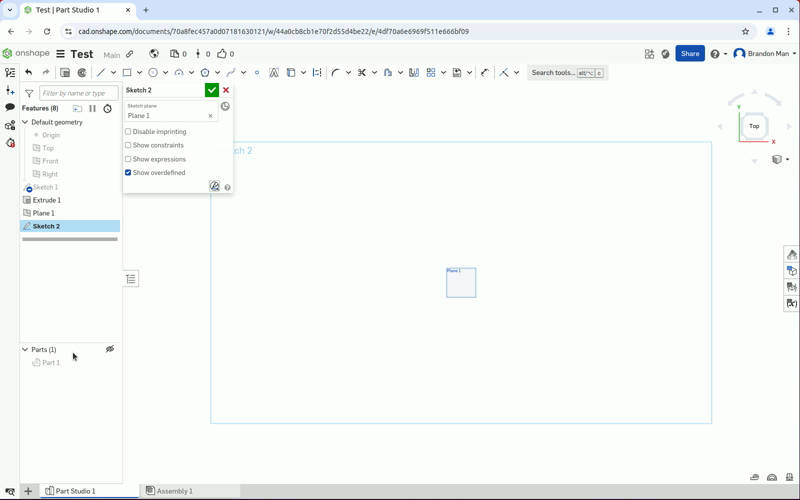
key(c)
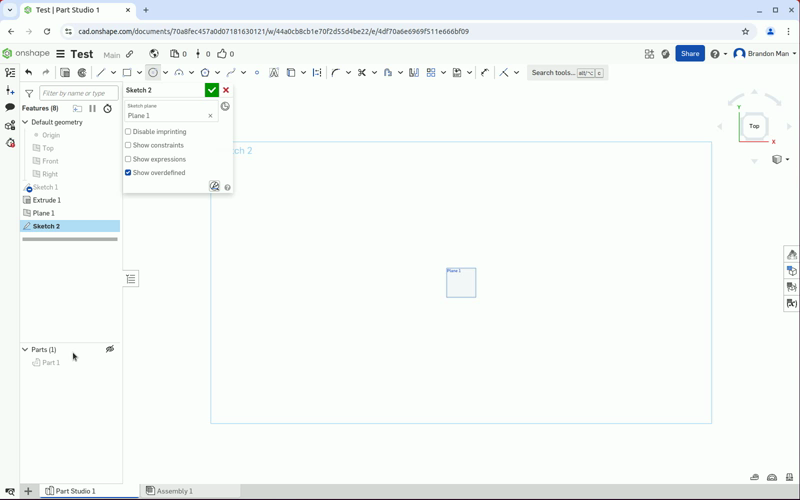
key_down(shift)
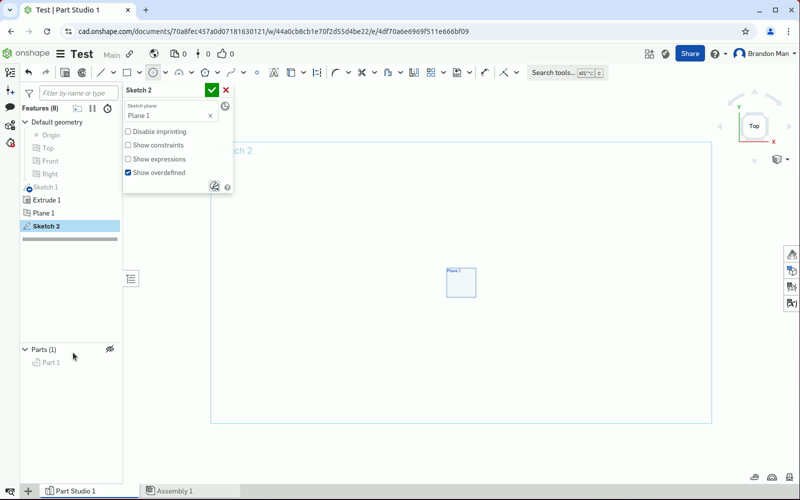
mouse_move(460, 297)
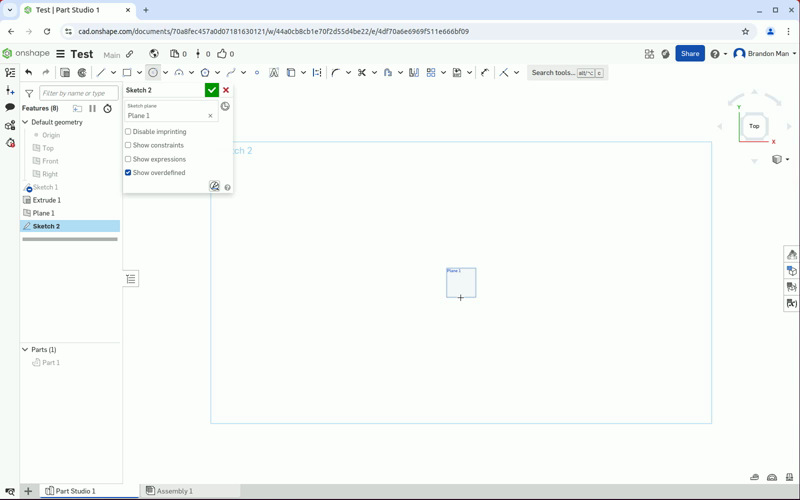
click(460, 297)
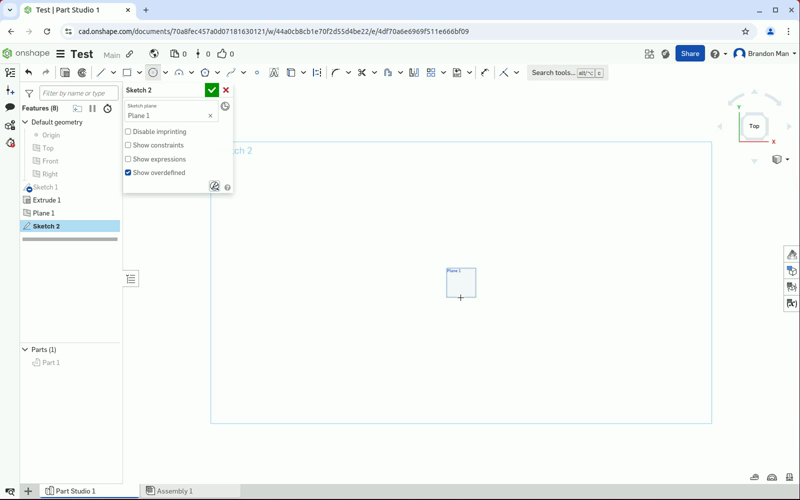
key_up(shift)
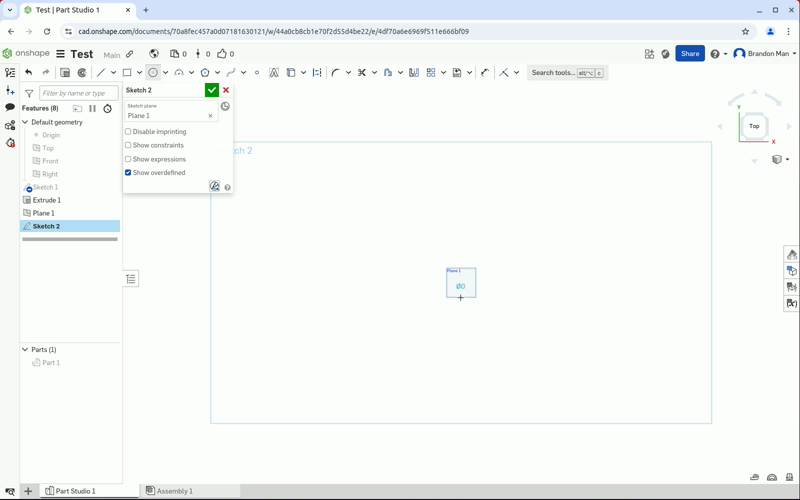
mouse_move(501, 297)
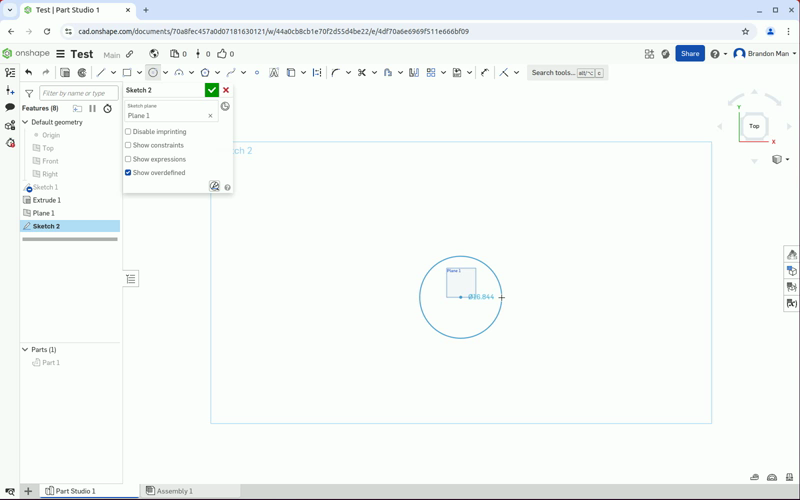
click(501, 297)
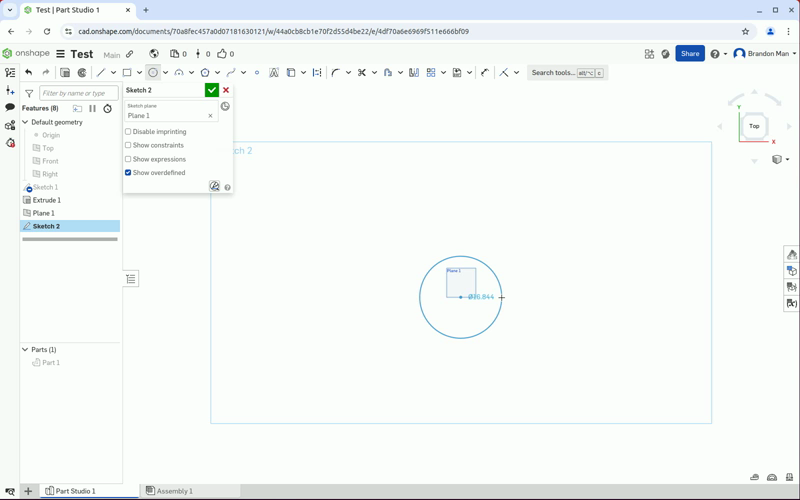
key(esc)
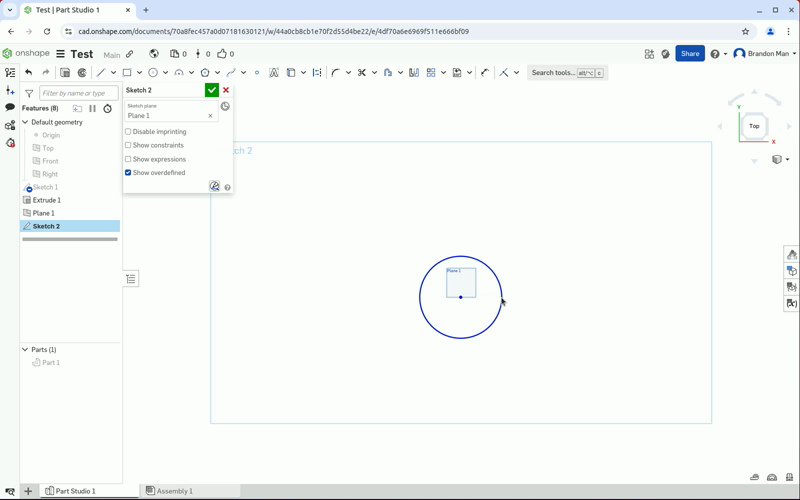
key(c)
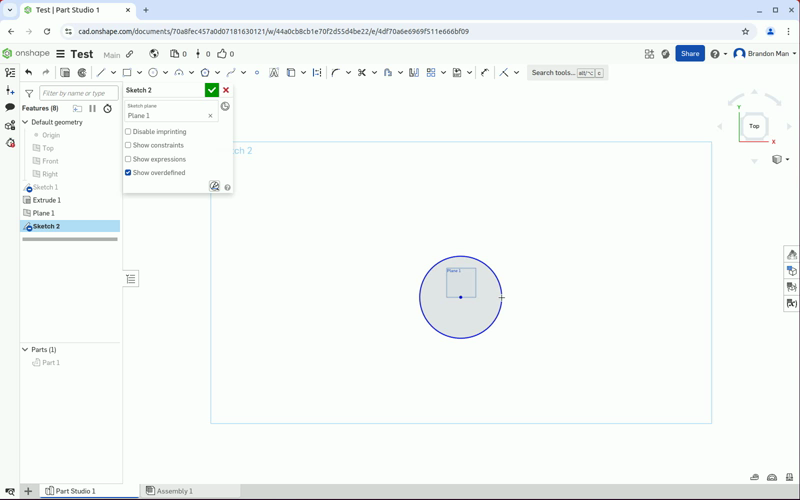
key_down(shift)
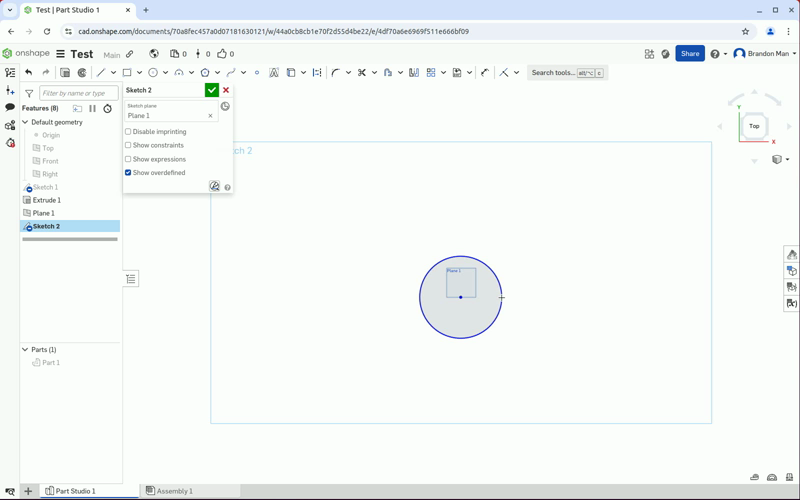
mouse_move(460, 297)
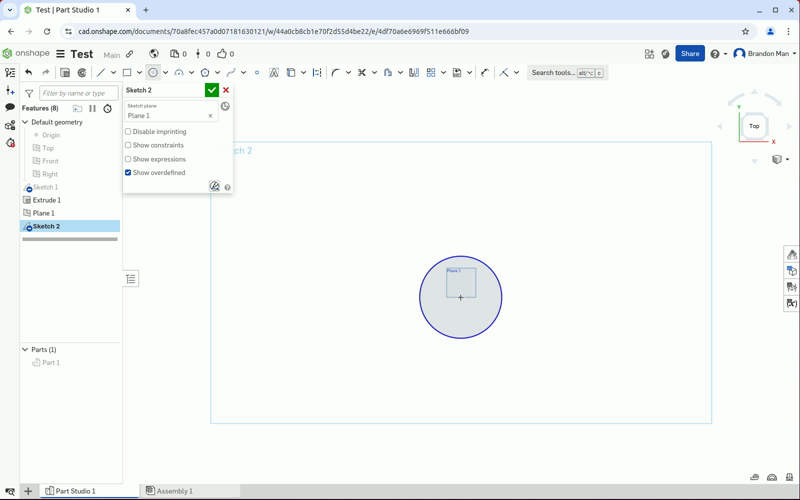
click(460, 297)
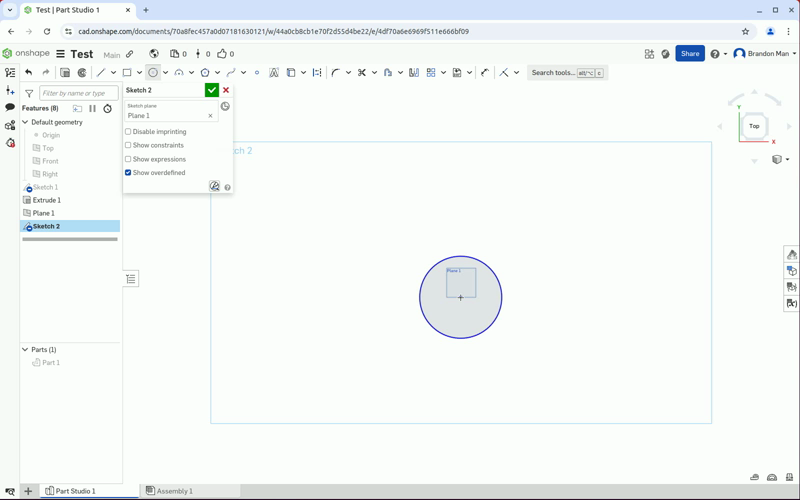
key_up(shift)
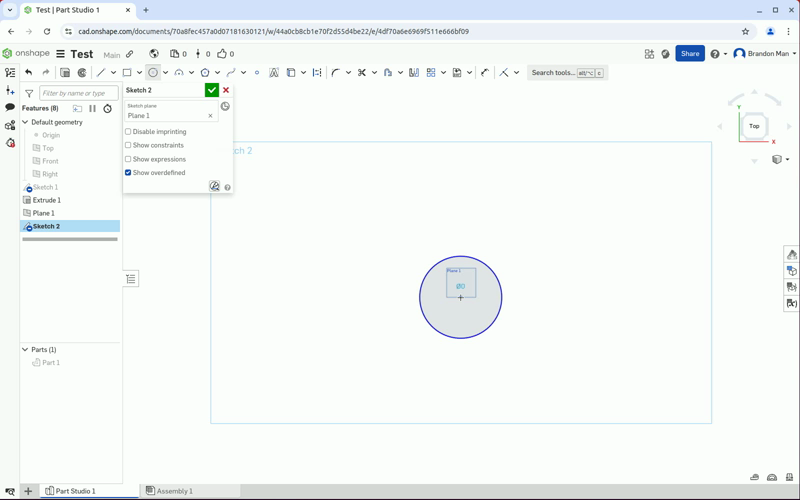
mouse_move(474, 297)
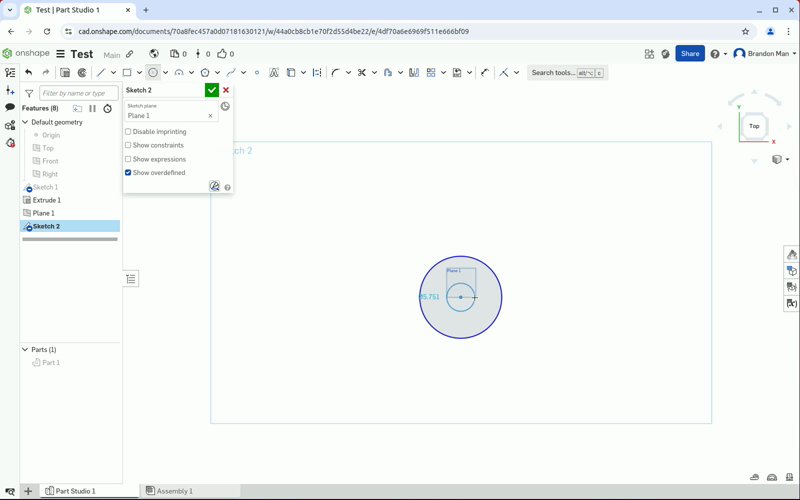
click(474, 297)
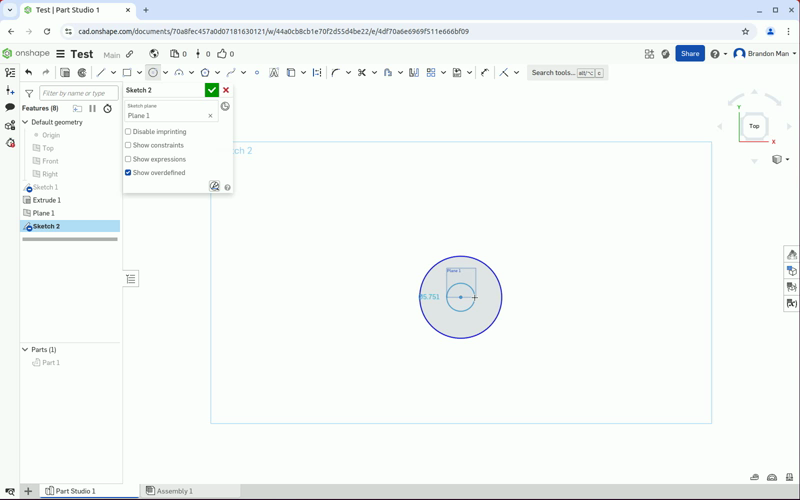
key(esc)
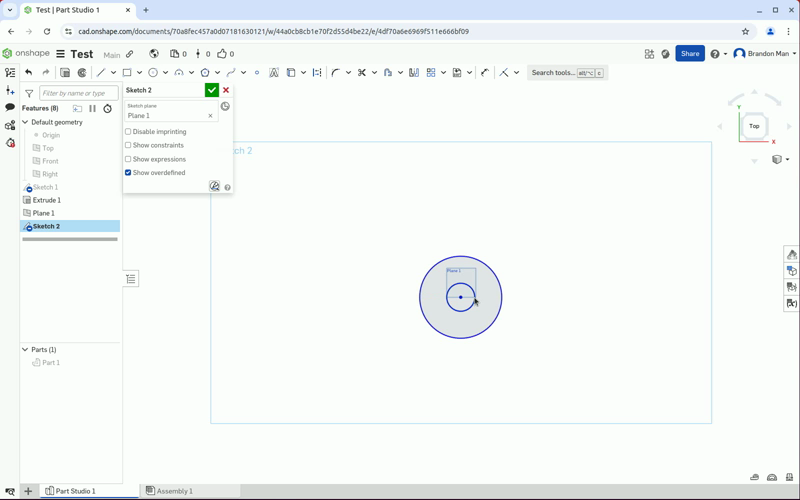
mouse_move(437, 287)
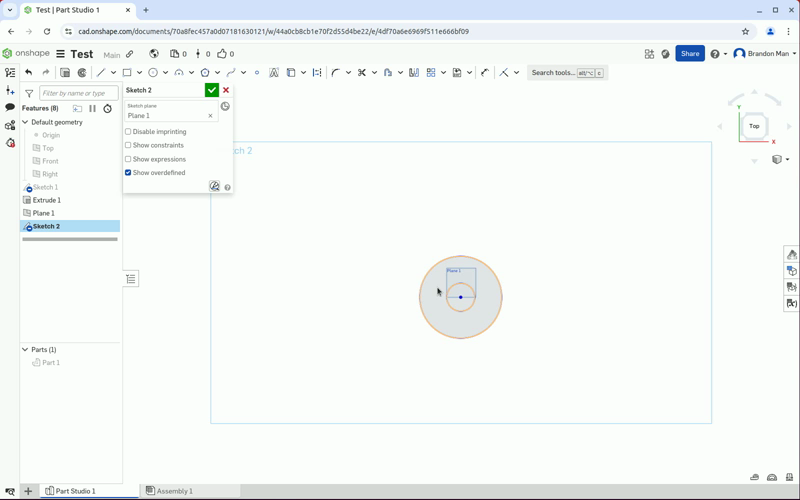
click(437, 287)
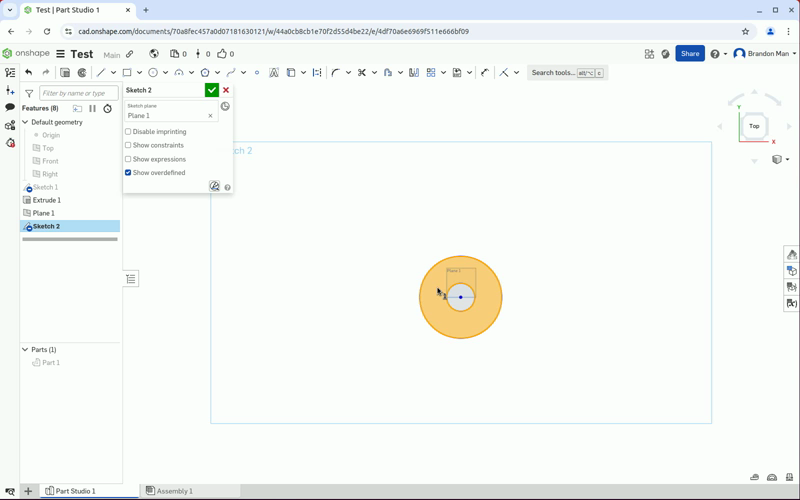
mouse_move(73, 352)
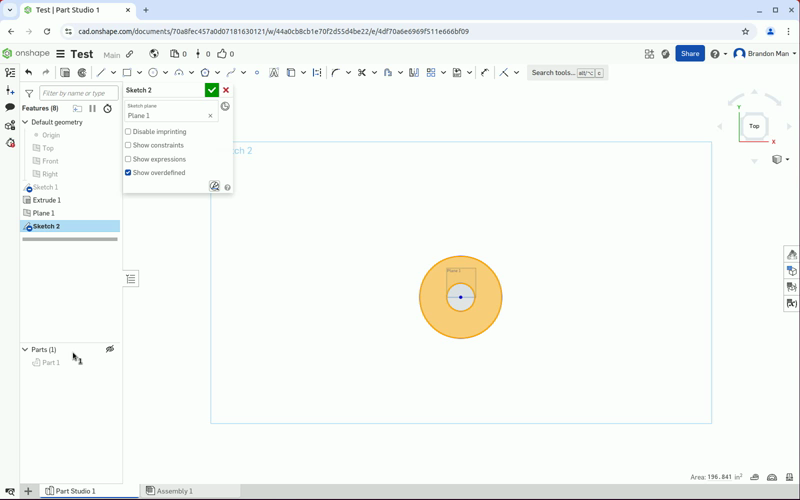
key(shift+y)
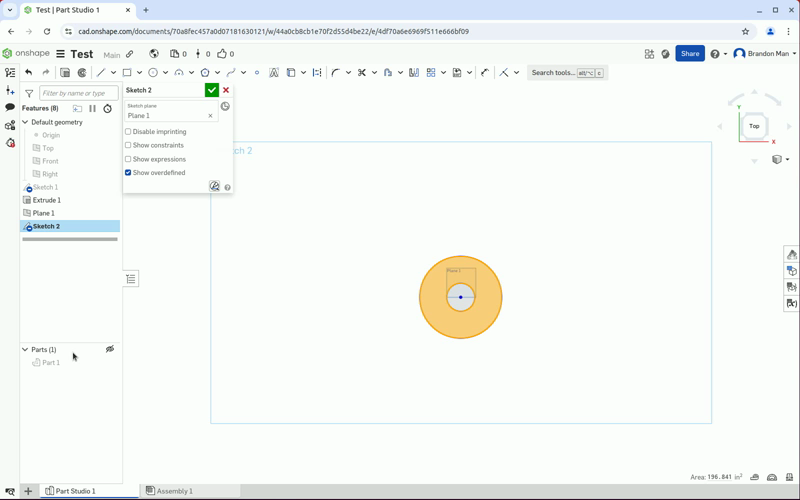
key(shift+e)
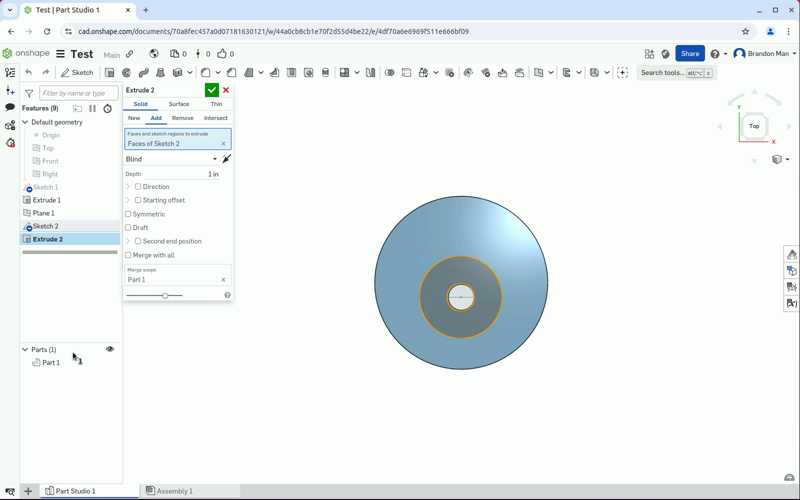
mouse_move(143, 106)
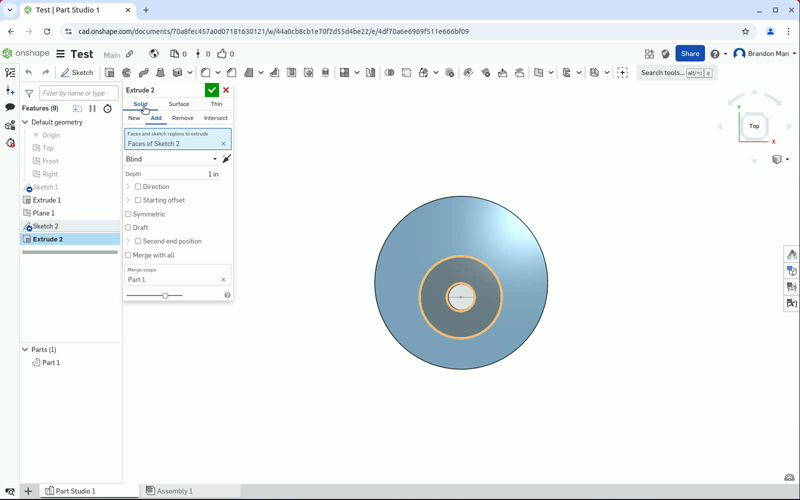
click(143, 106)
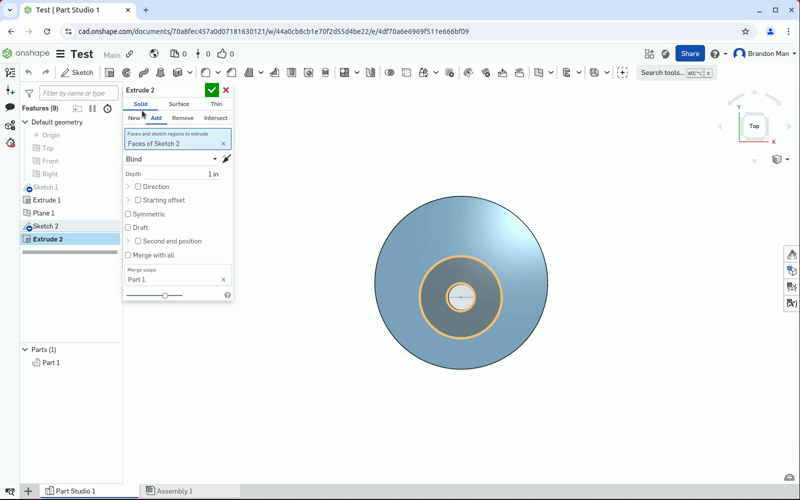
mouse_move(137, 120)
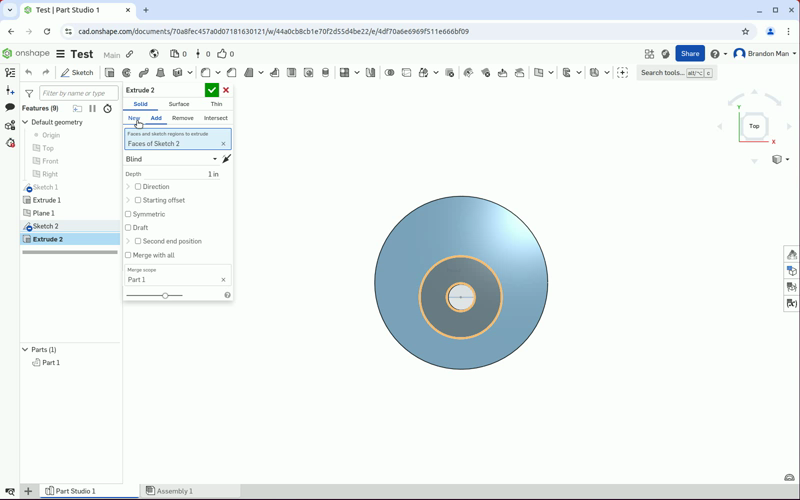
click(137, 120)
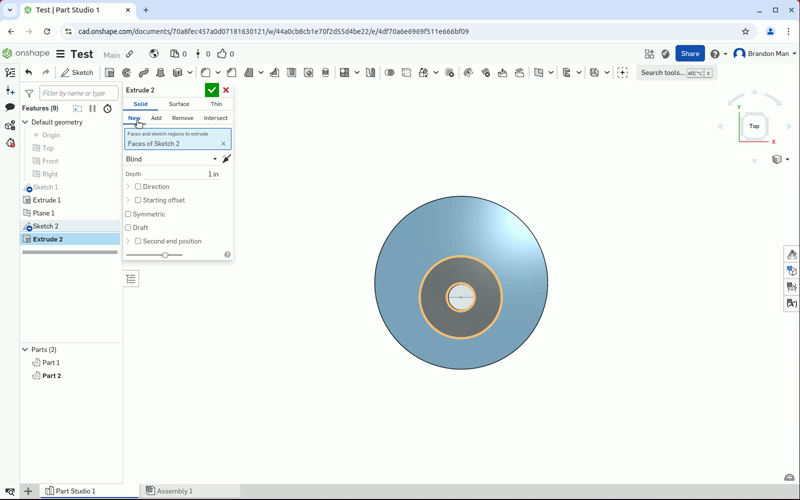
key(tab, 4)
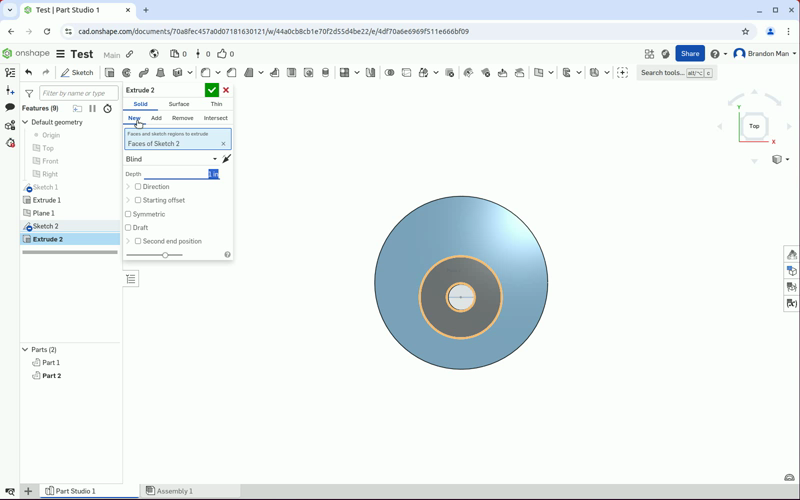
text(1.685)
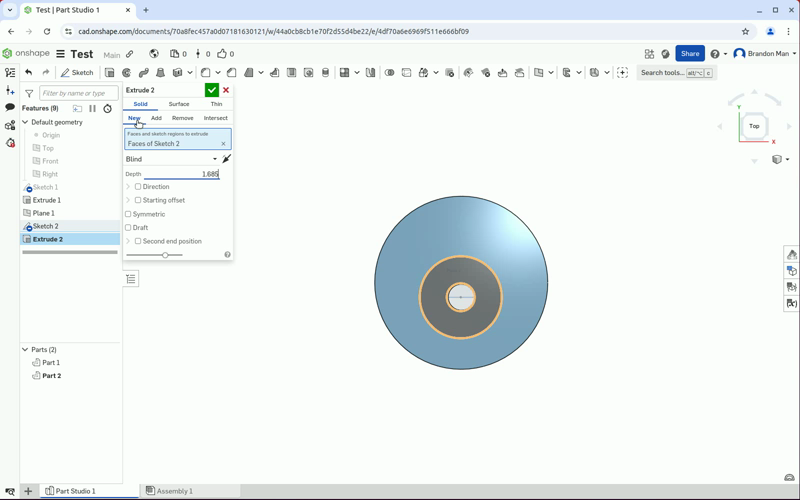
key(enter)
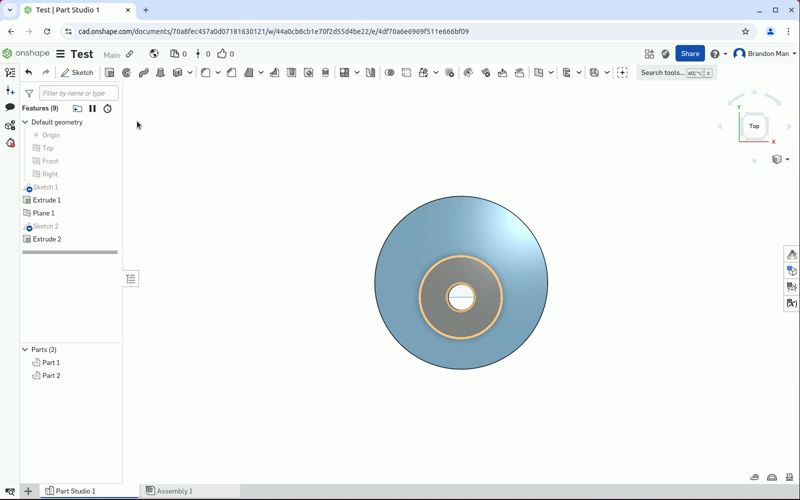
key(shift+h)
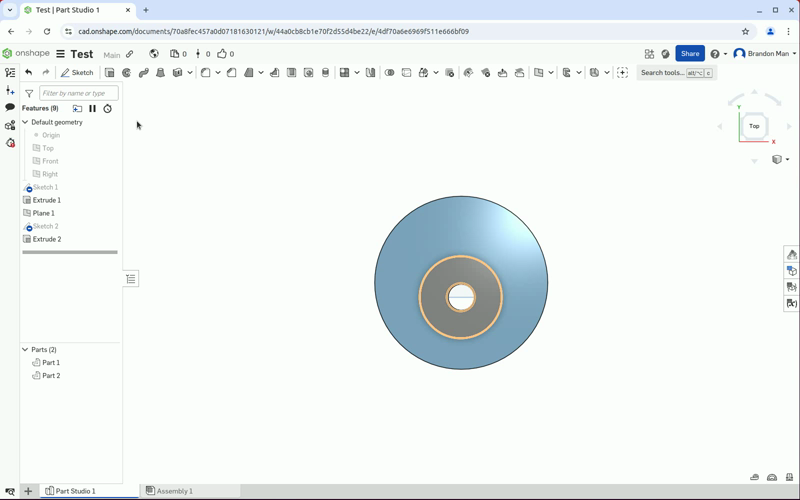
key(shift+h)
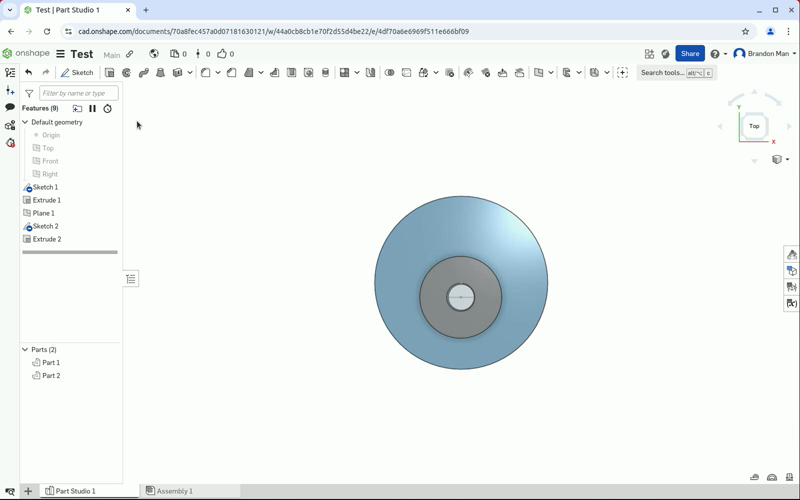
key(shift+7)
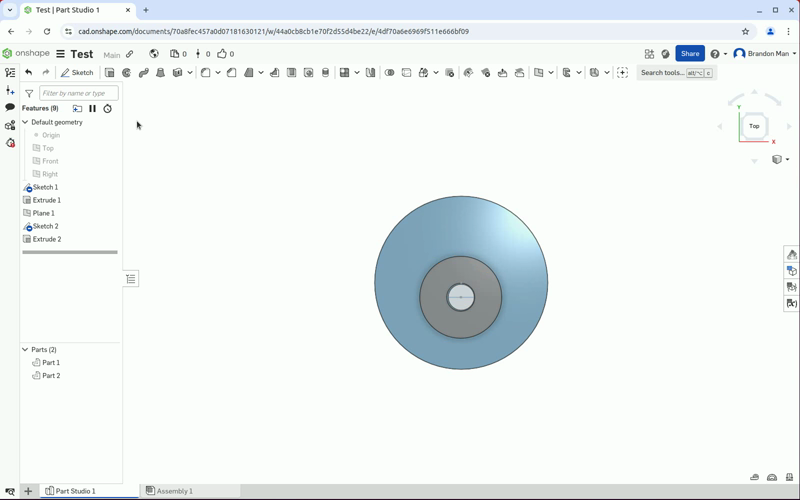
key(up, 3)
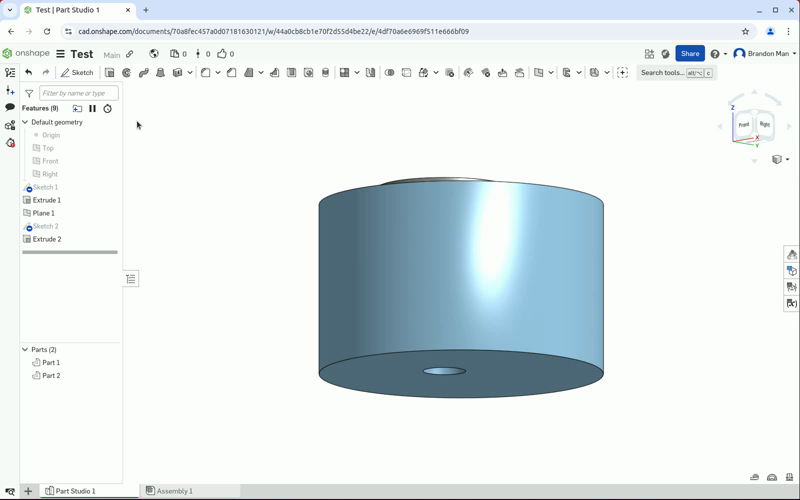
key(left, 3)
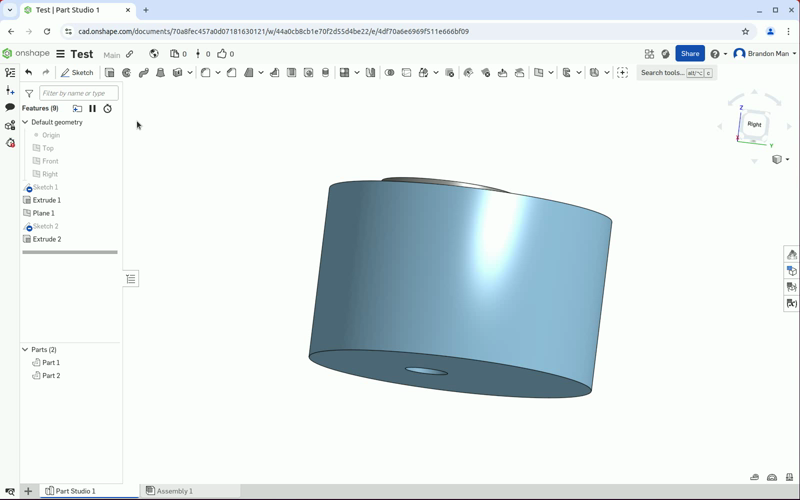
key(right, 3)
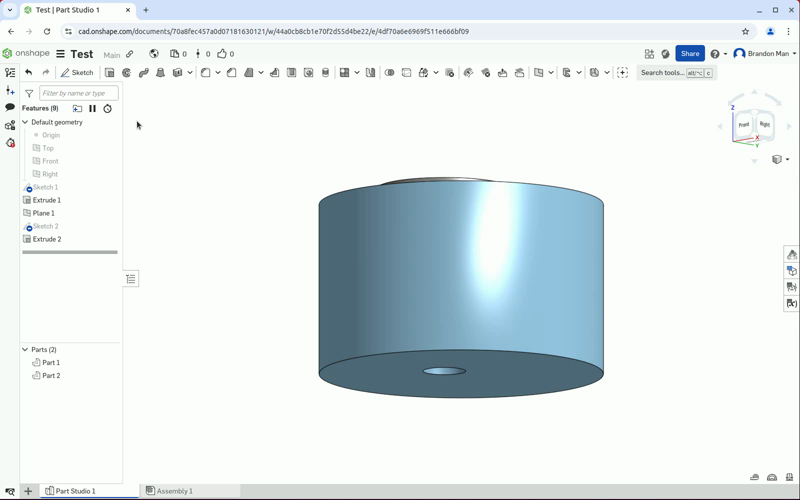
key(down, 3)
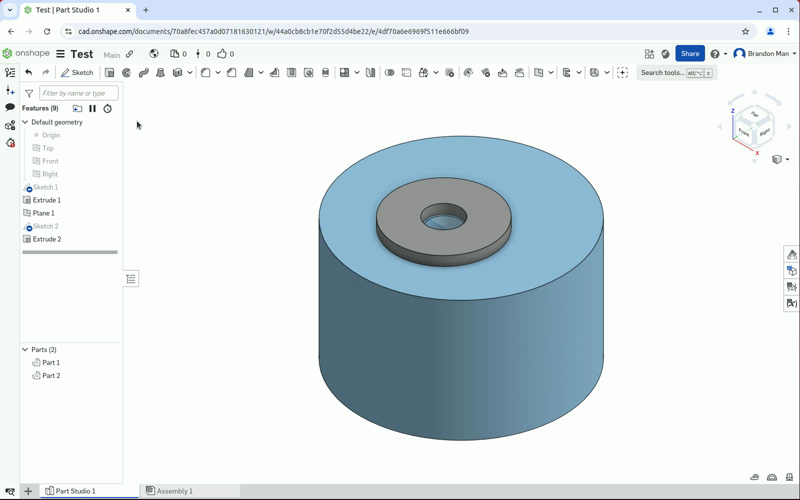
mouse_move(73, 189)
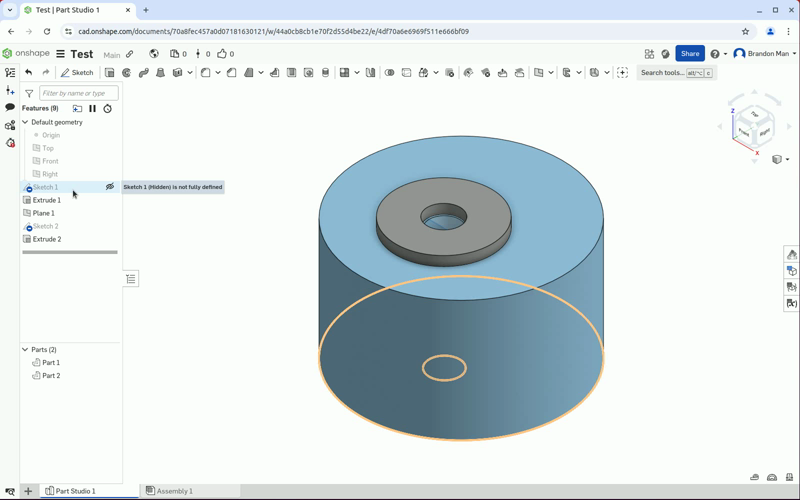
click(73, 189)